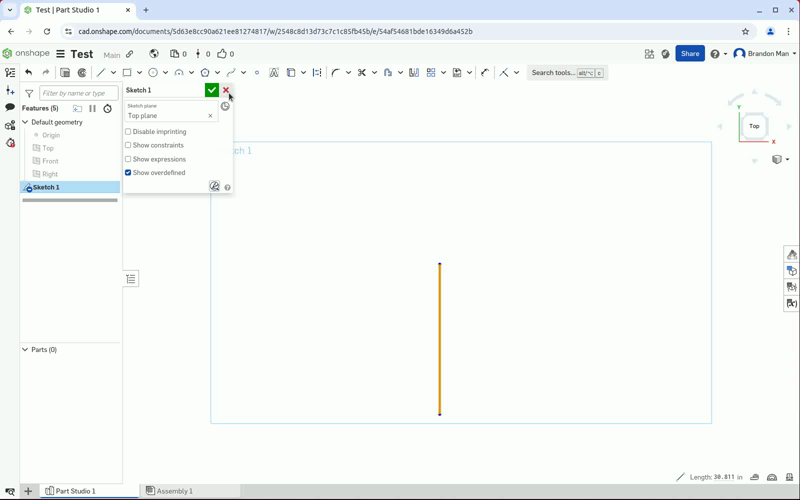
key(shift+h)
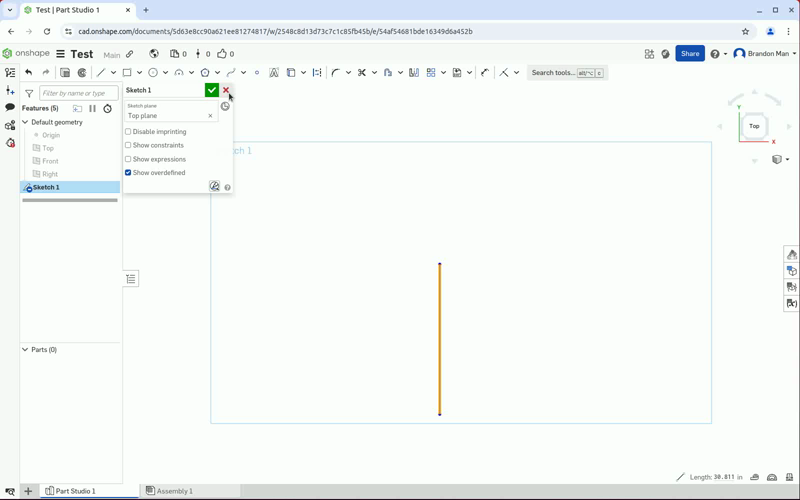
key(shift+s)
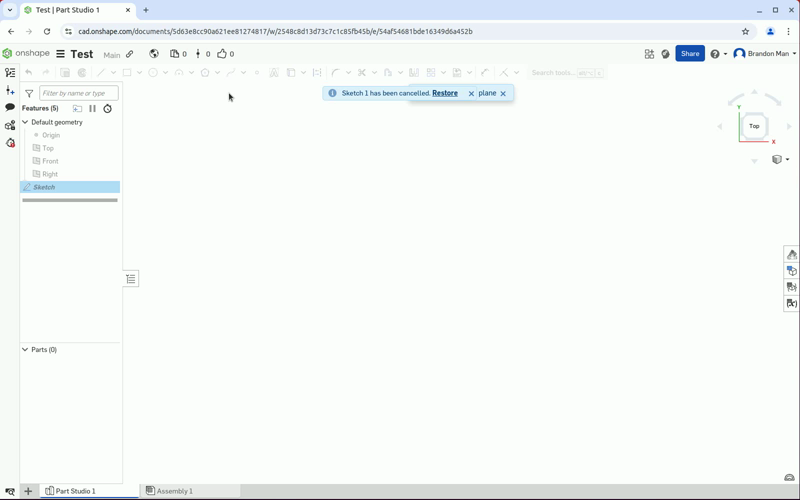
mouse_move(73, 150)
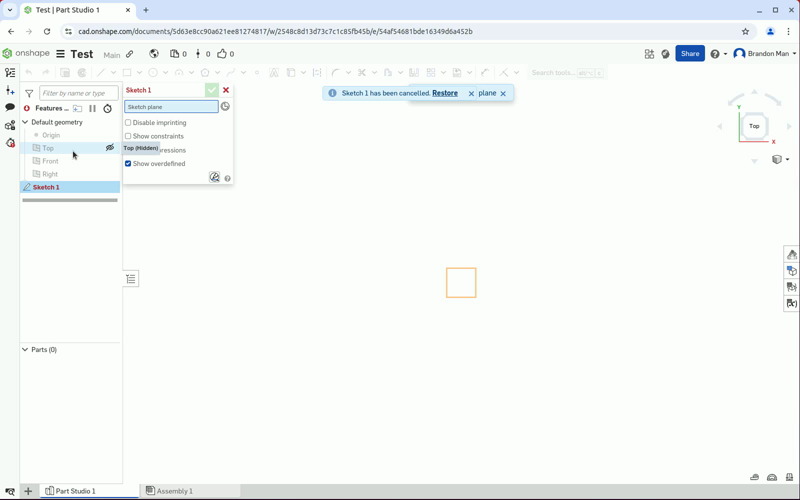
click(73, 150)
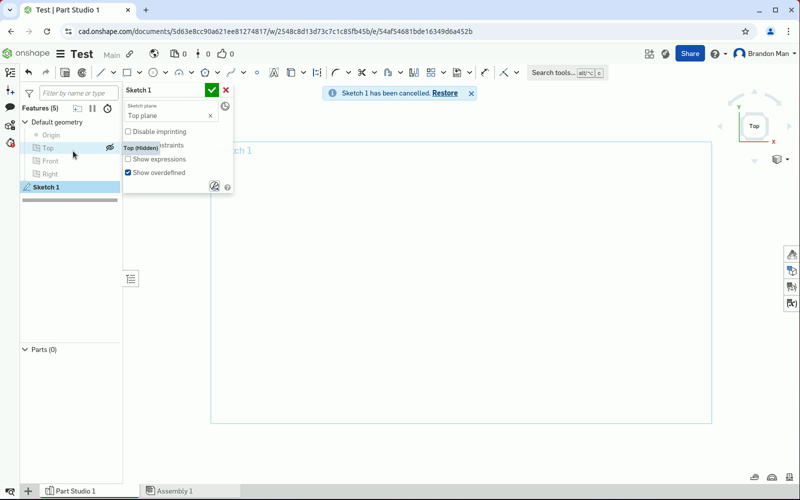
mouse_move(73, 352)
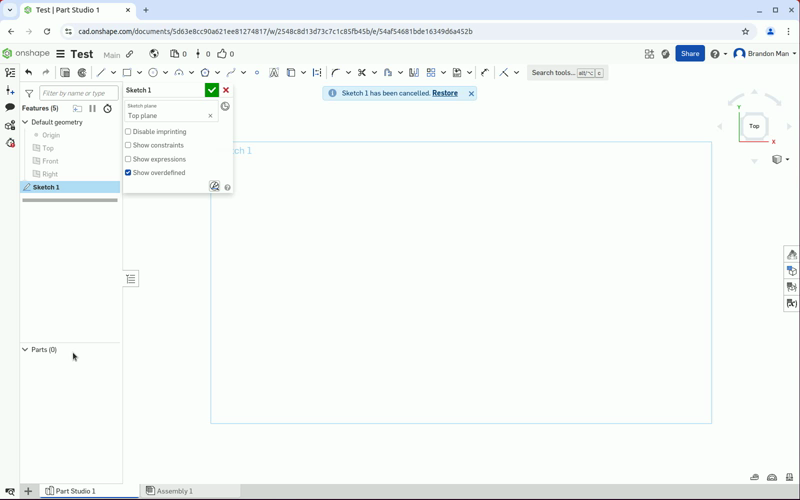
key(y)
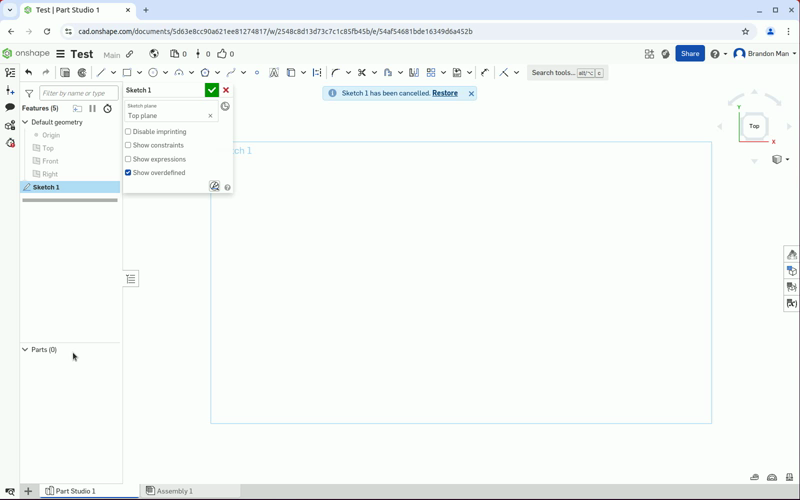
key(c)
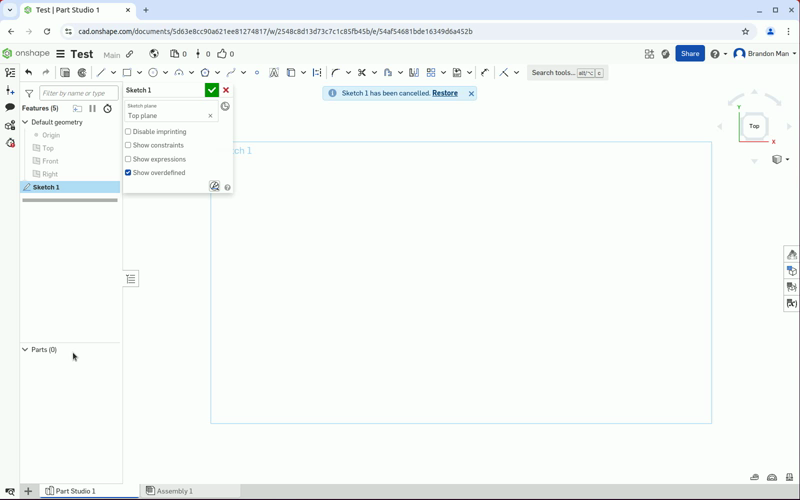
key_down(shift)
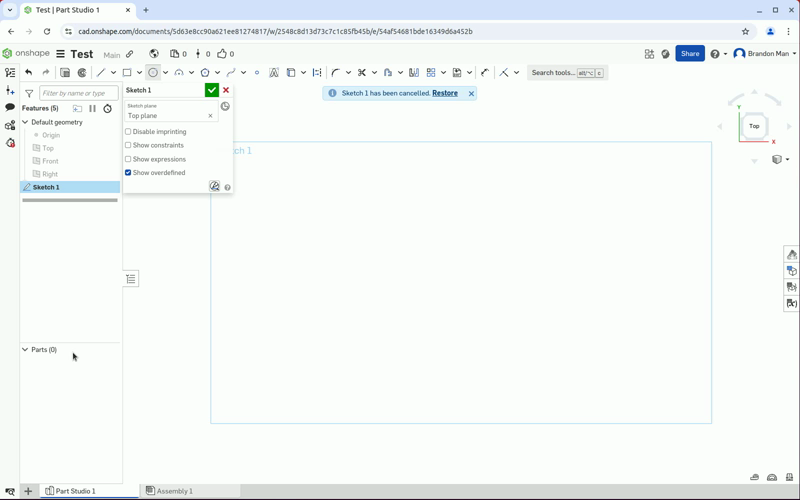
mouse_move(461, 282)
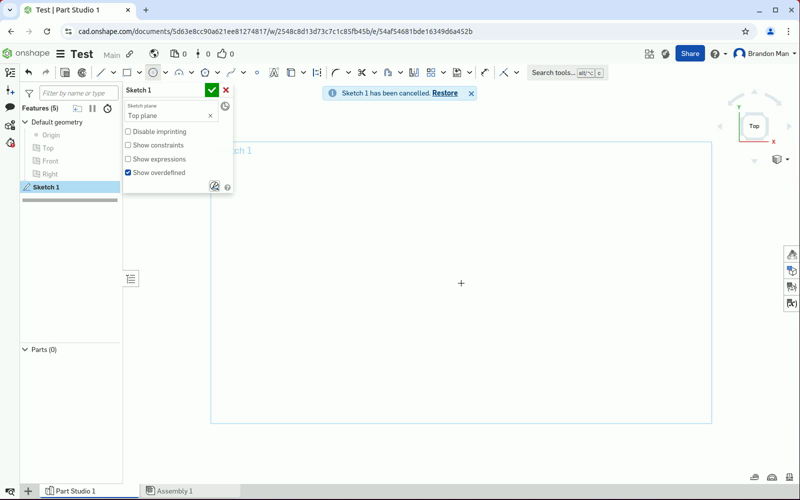
click(461, 282)
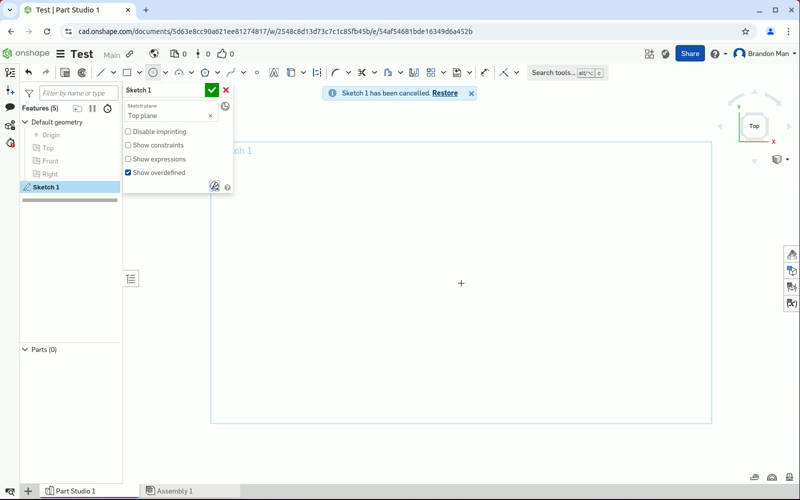
key_up(shift)
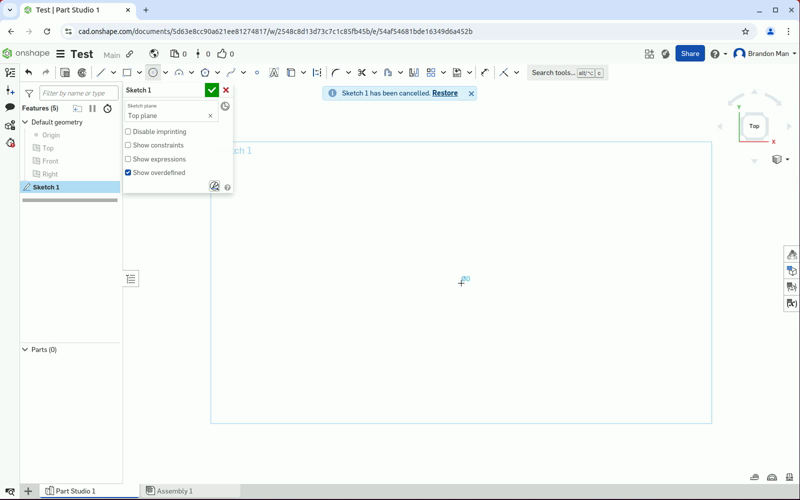
mouse_move(463, 282)
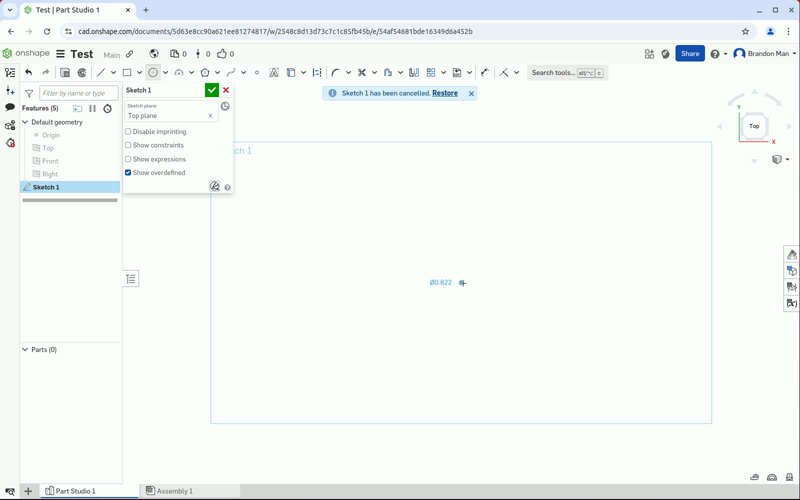
scroll(6)
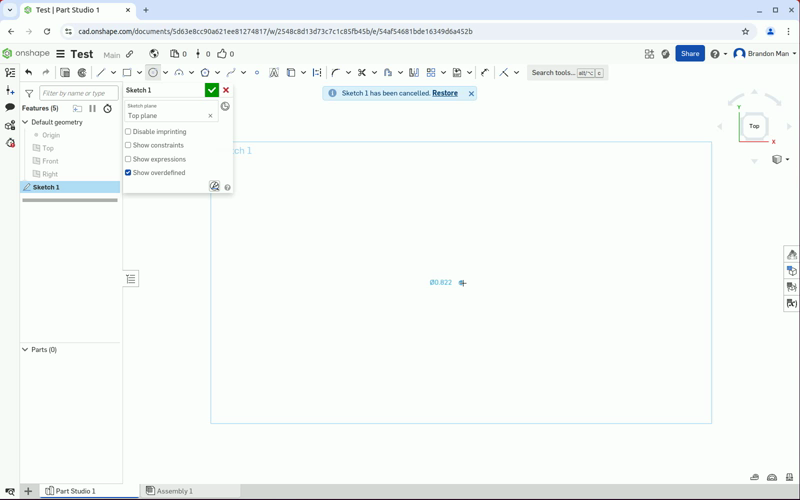
scroll(6)
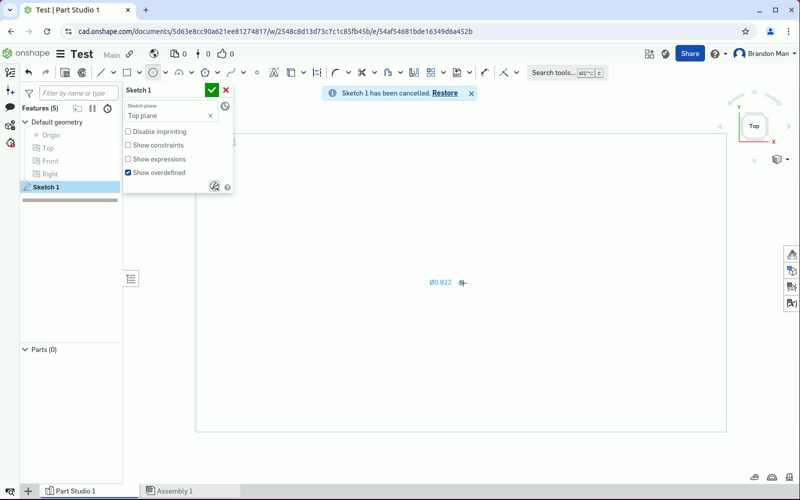
scroll(6)
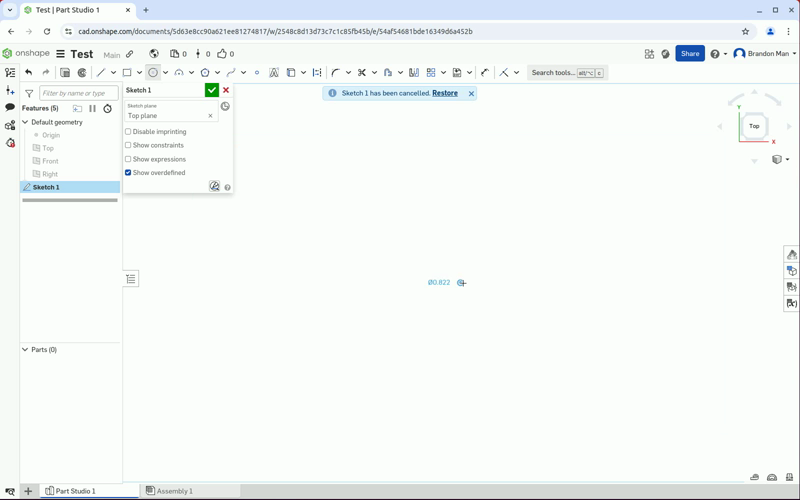
scroll(6)
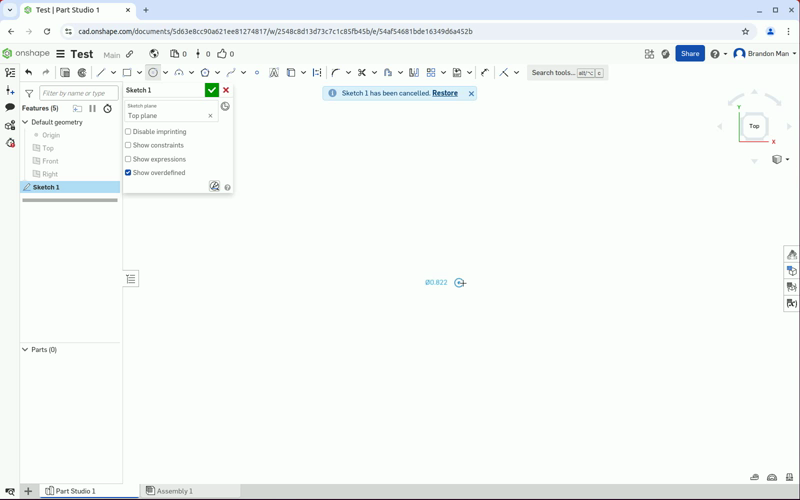
scroll(6)
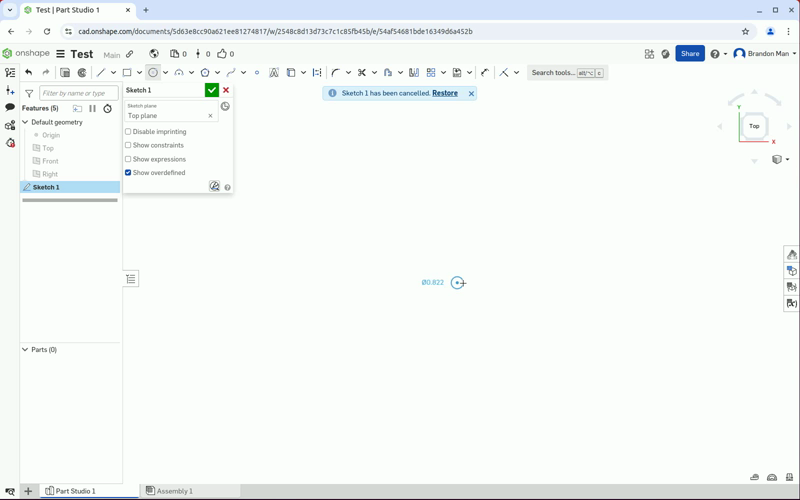
scroll(6)
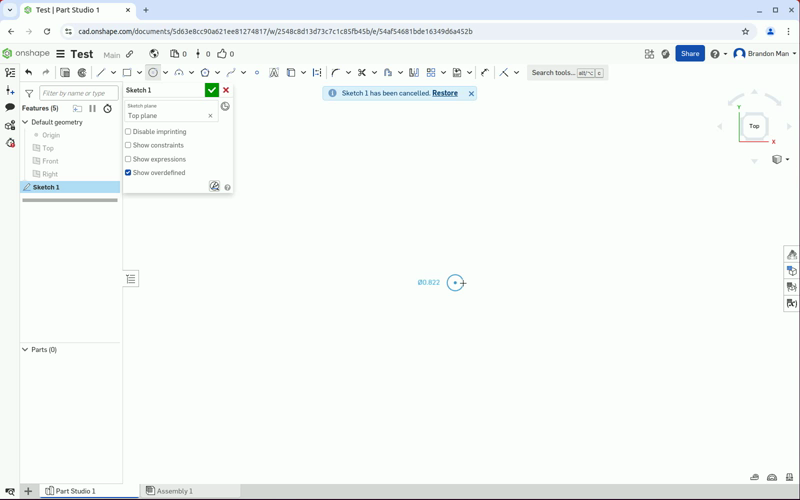
scroll(6)
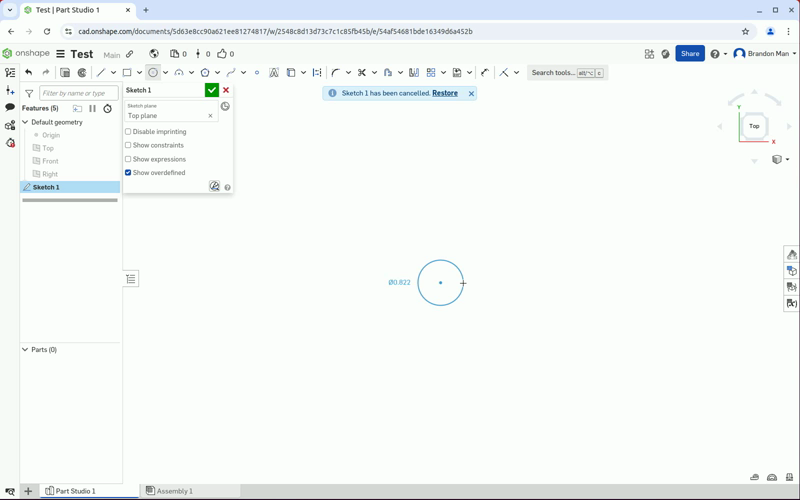
click(463, 282)
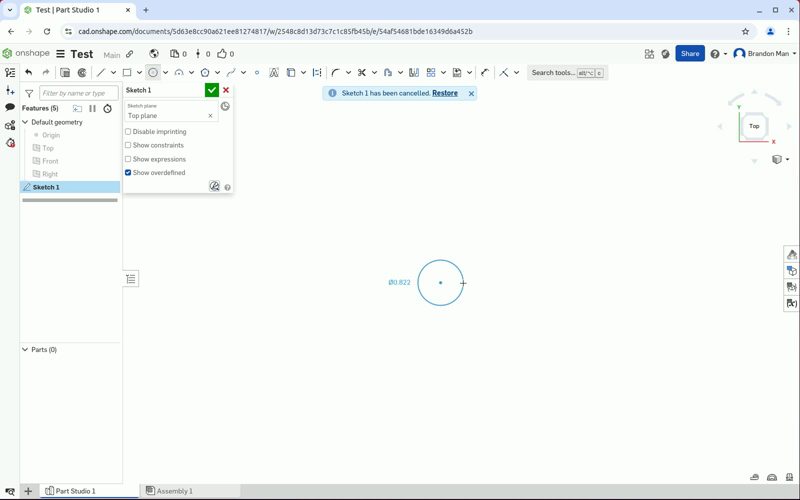
scroll(-6)
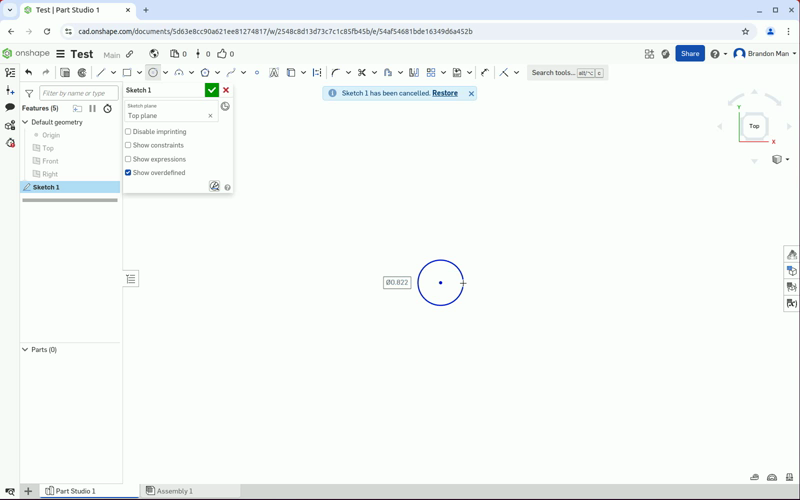
scroll(-6)
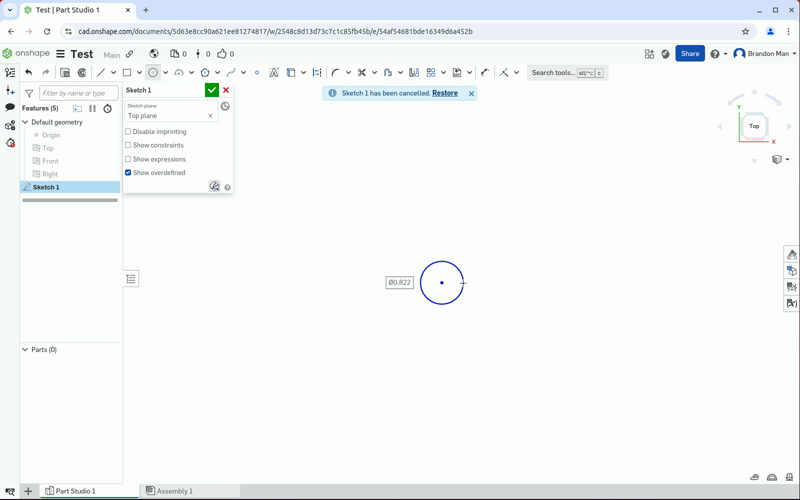
scroll(-6)
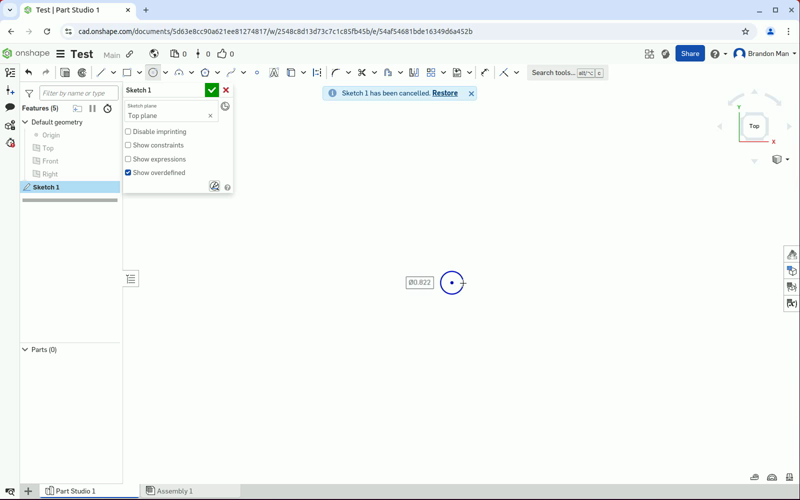
scroll(-6)
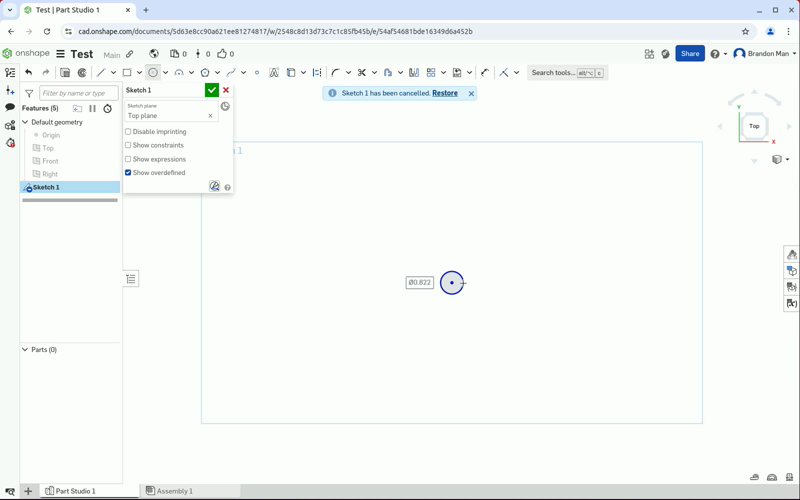
scroll(-6)
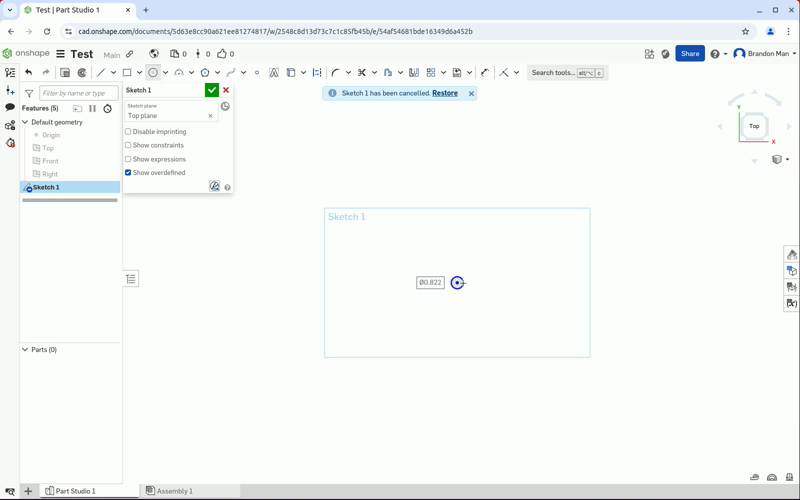
scroll(-6)
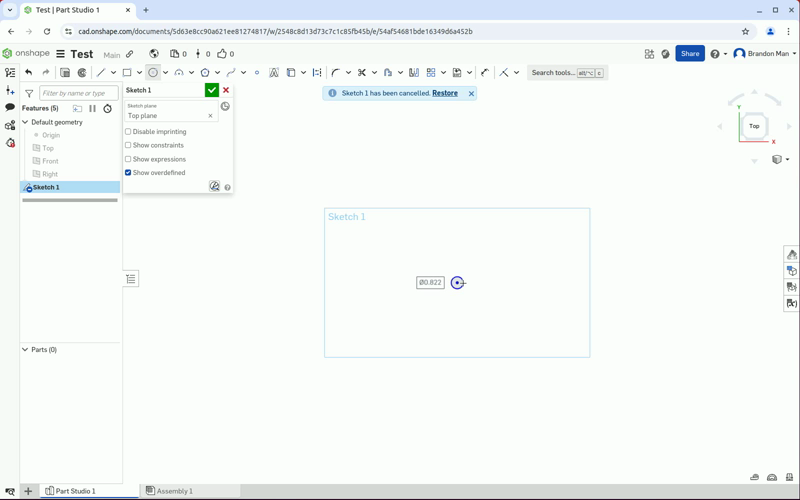
scroll(-6)
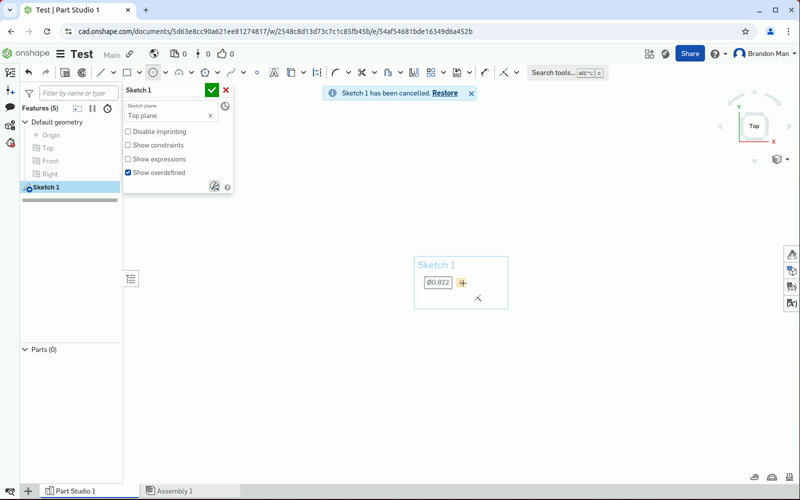
key(esc)
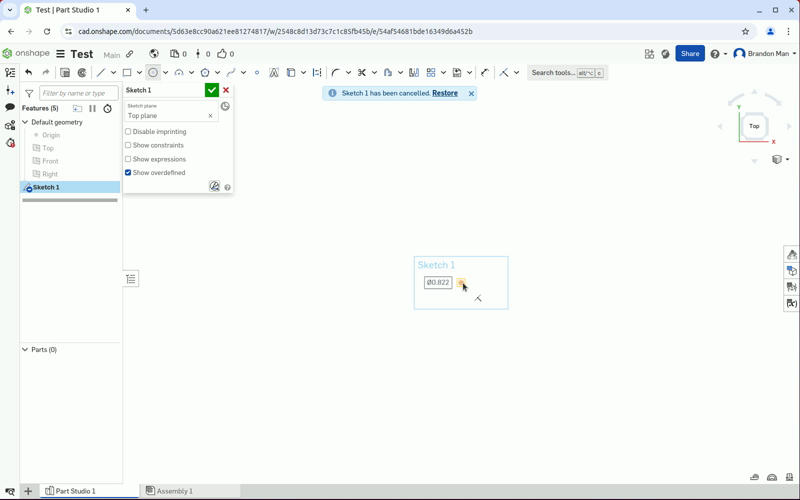
mouse_move(462, 283)
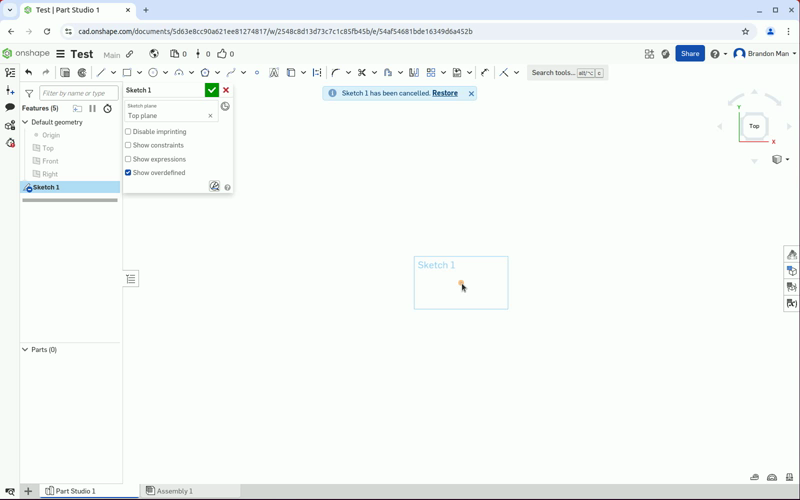
scroll(6)
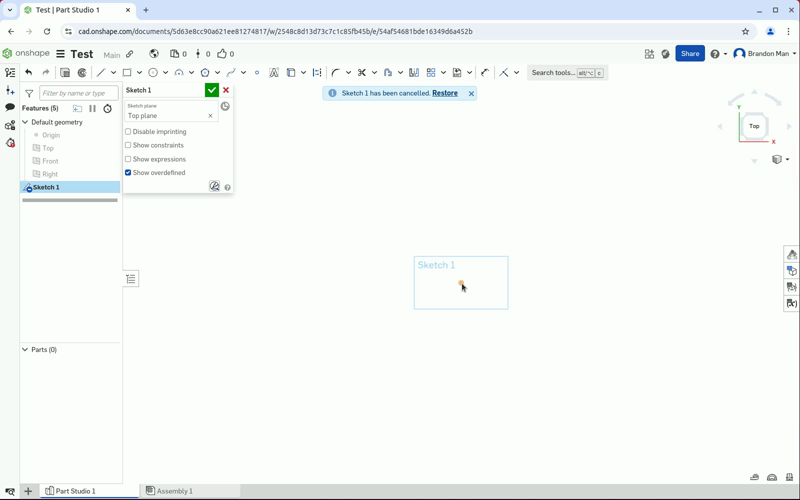
scroll(6)
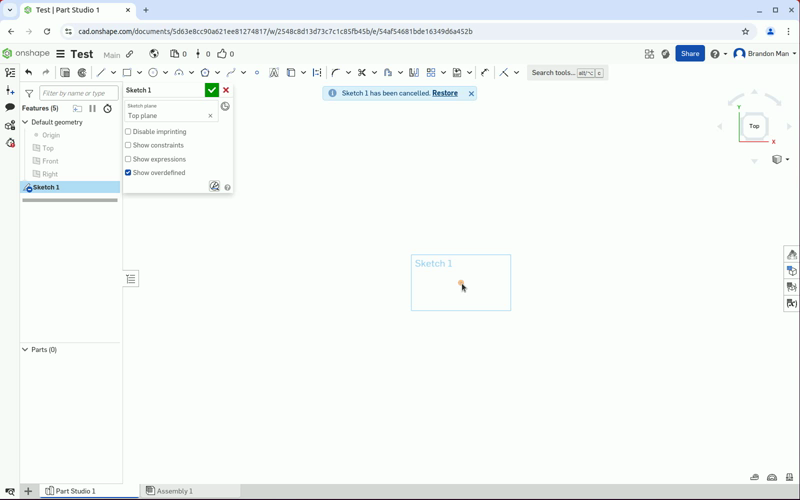
scroll(6)
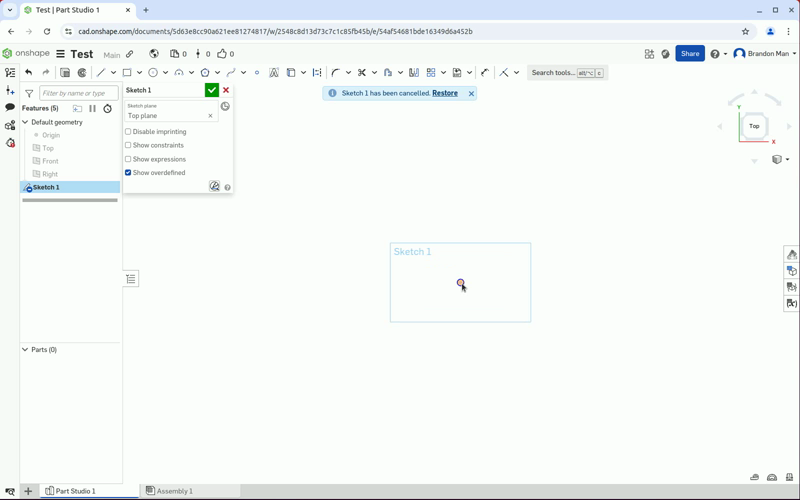
scroll(6)
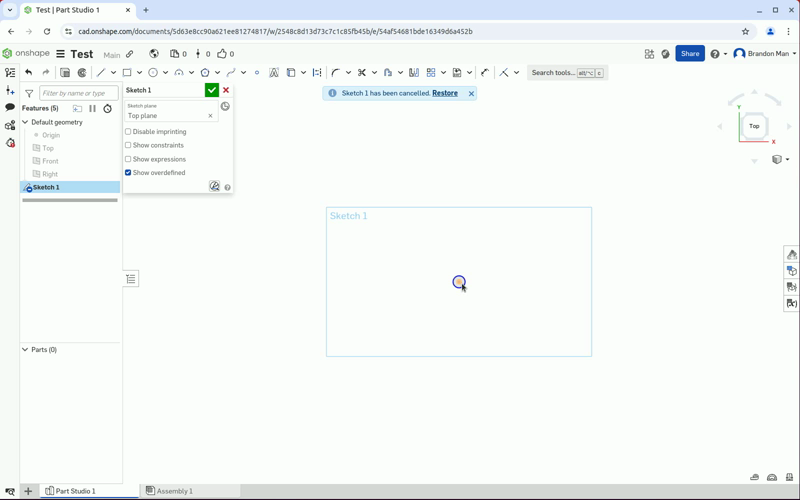
scroll(6)
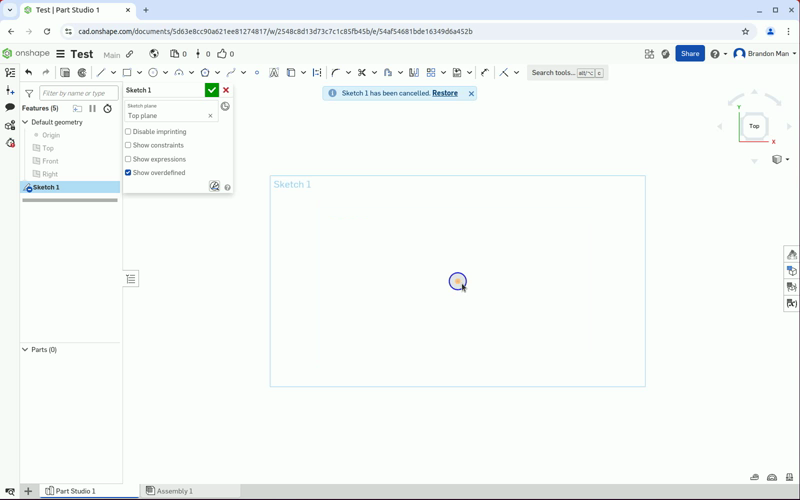
scroll(6)
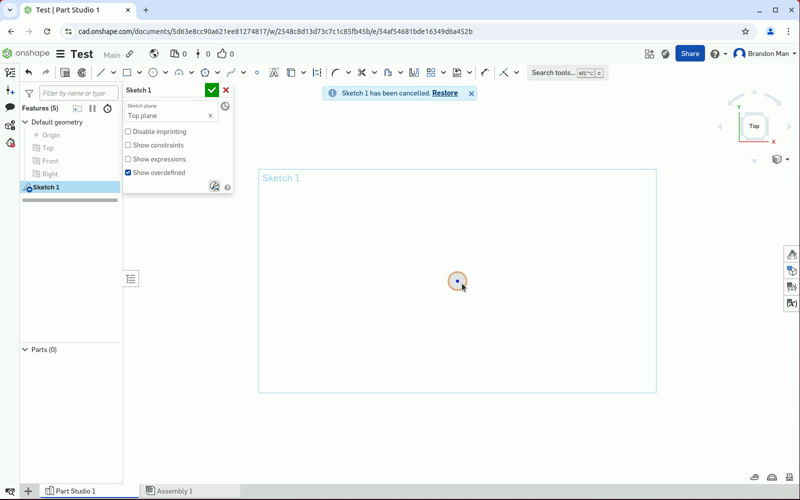
scroll(6)
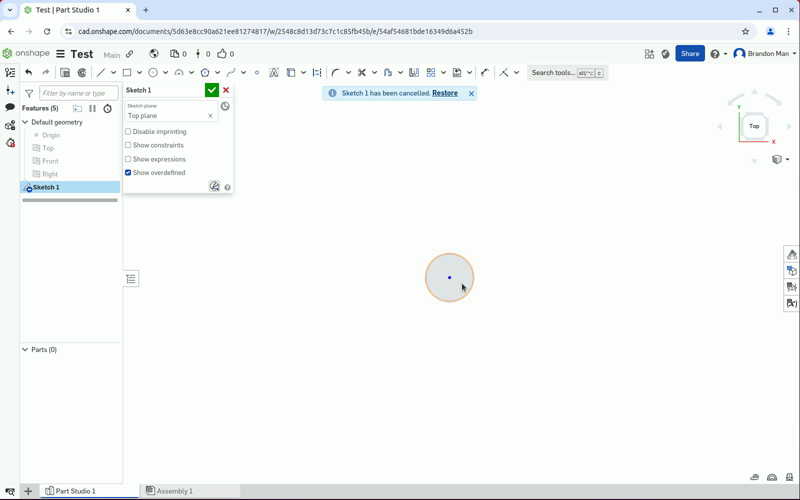
click(462, 283)
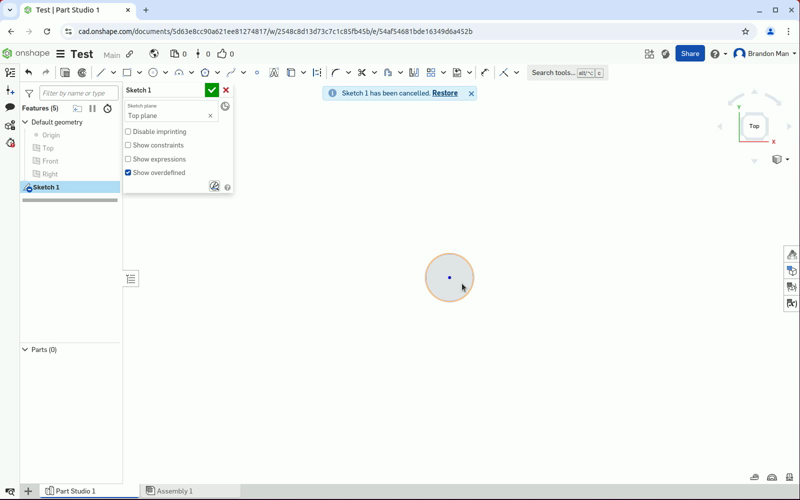
scroll(-6)
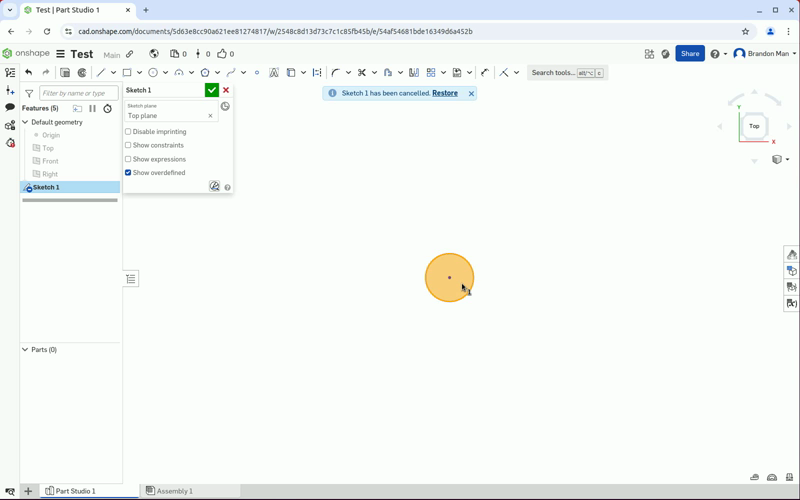
scroll(-6)
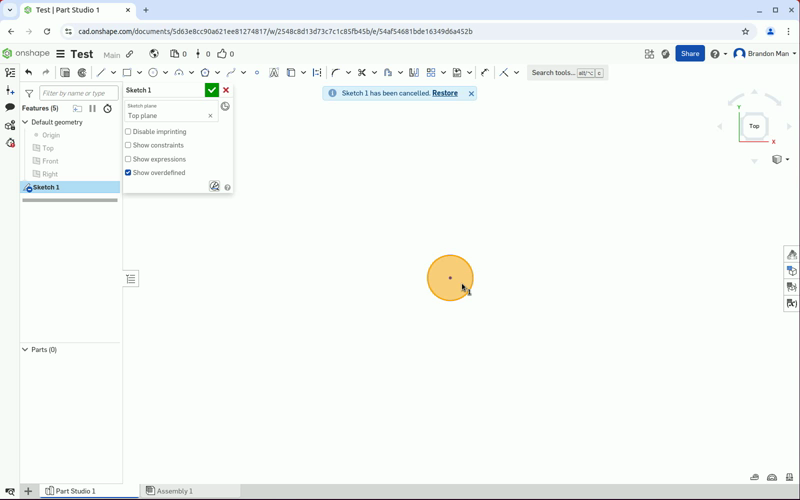
scroll(-6)
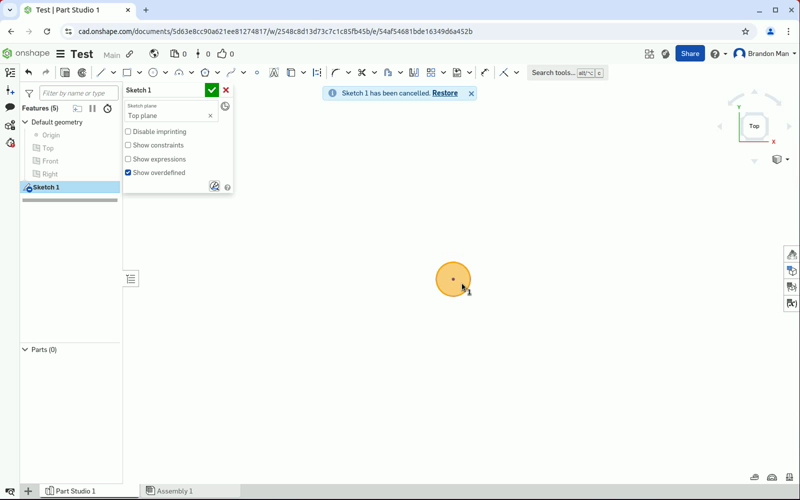
scroll(-6)
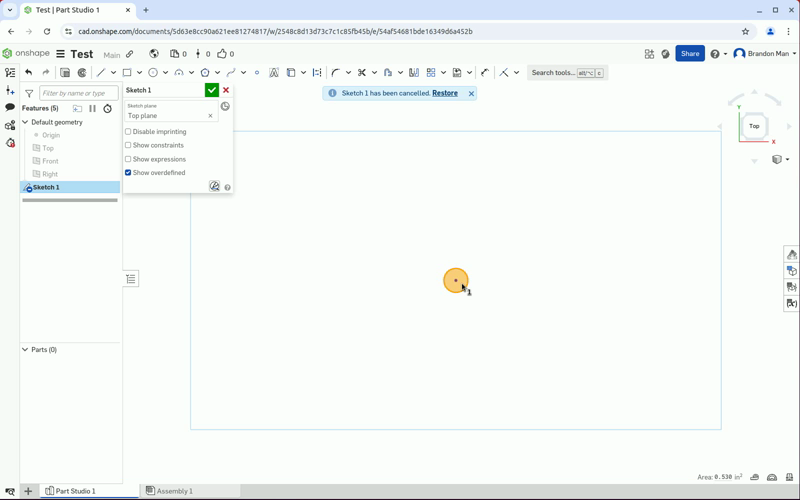
scroll(-6)
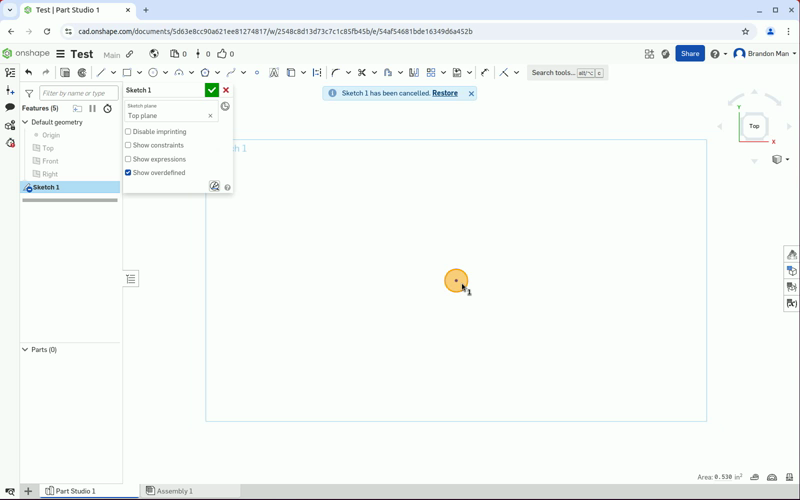
scroll(-6)
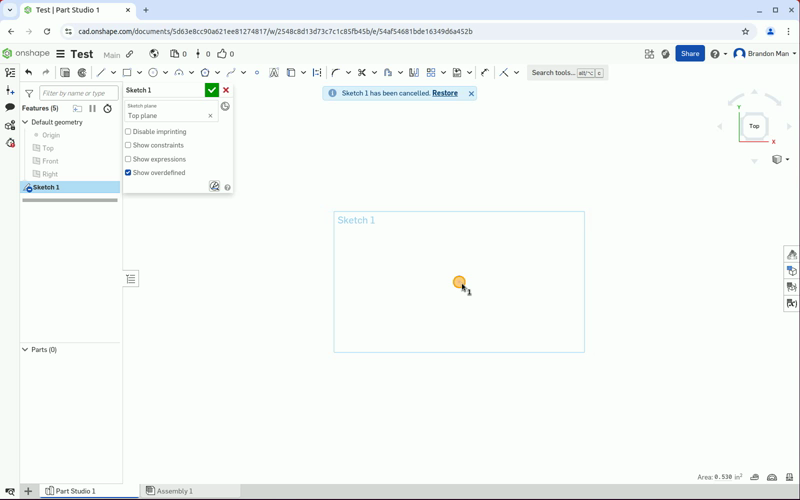
scroll(-6)
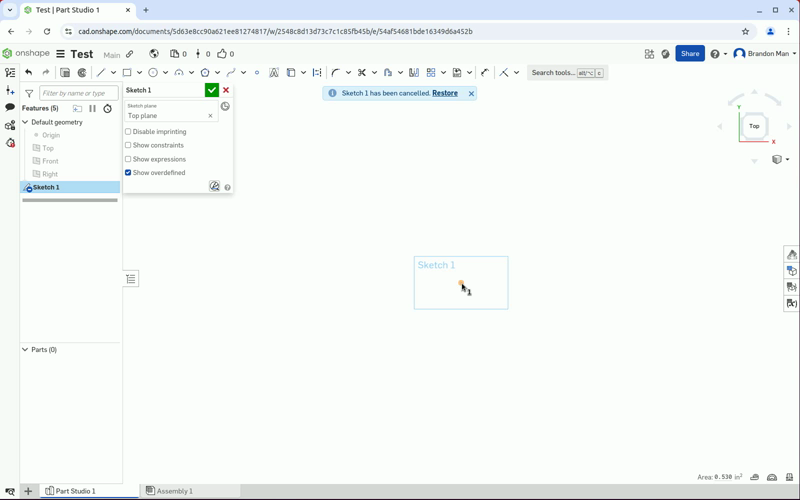
mouse_move(73, 352)
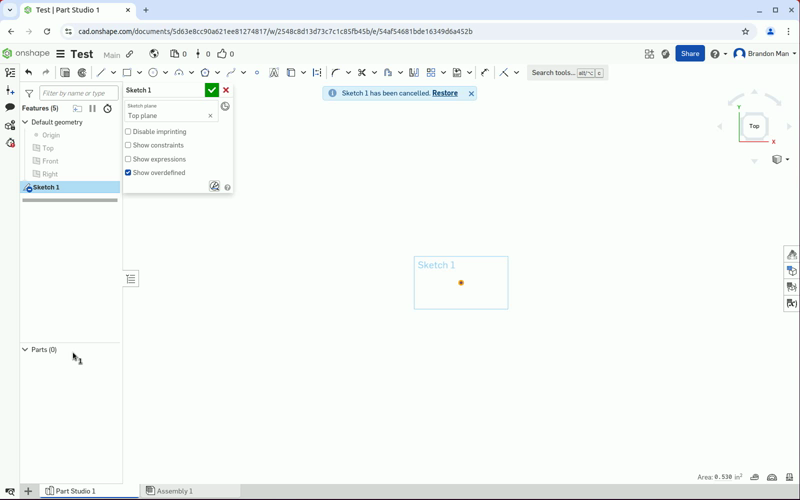
key(shift+y)
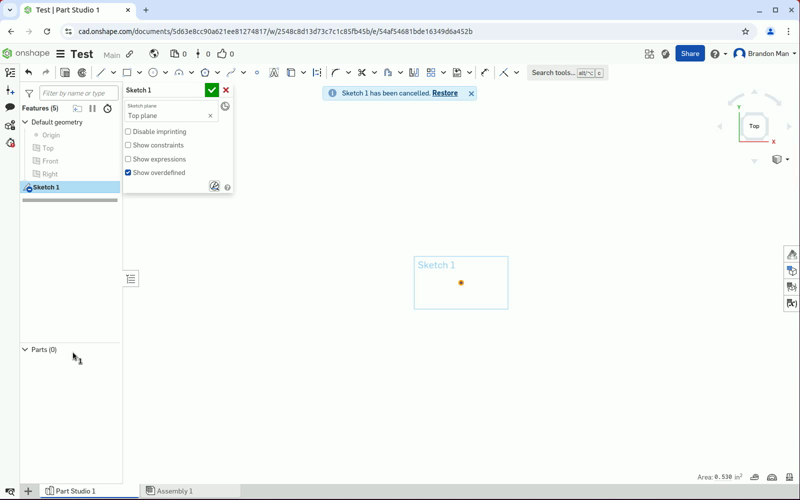
key(shift+e)
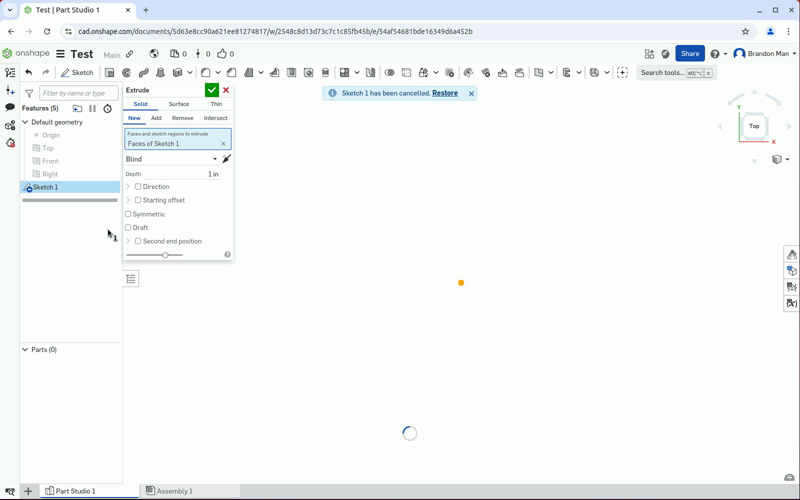
mouse_move(143, 106)
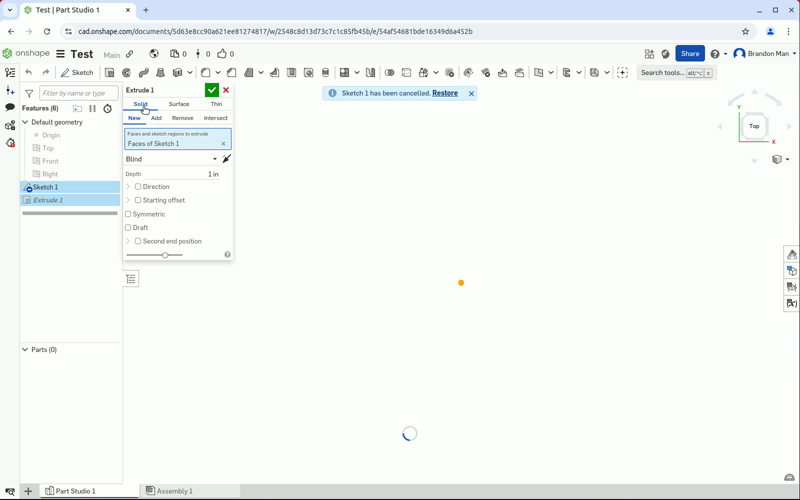
click(143, 106)
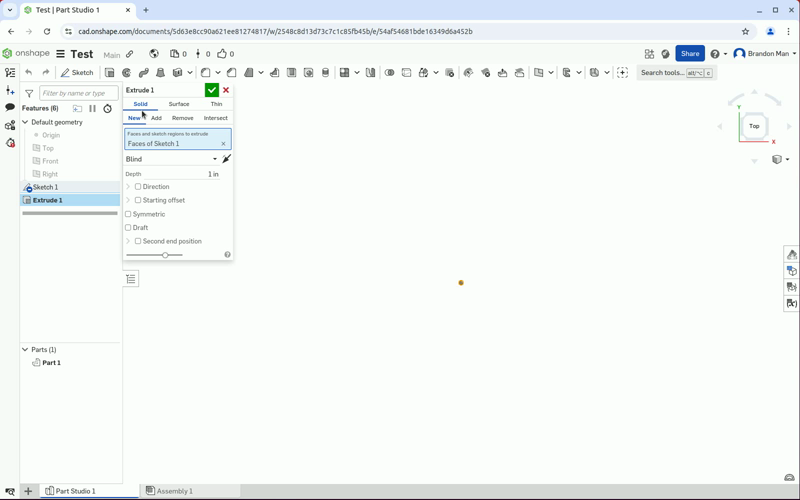
mouse_move(137, 120)
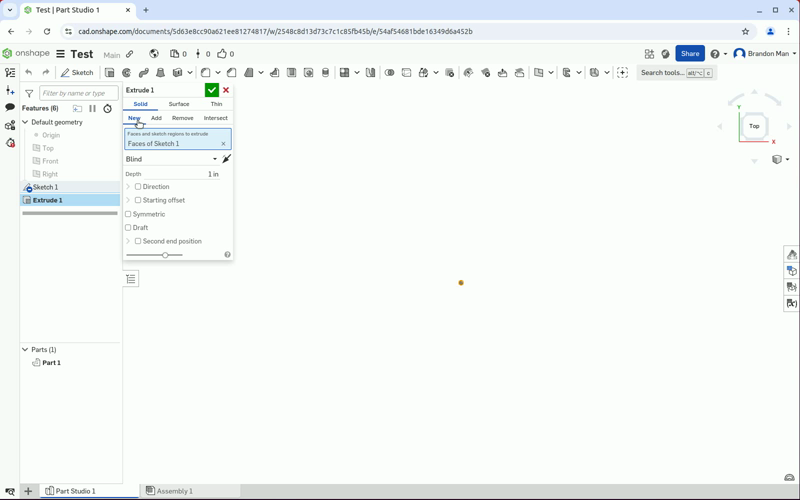
click(137, 120)
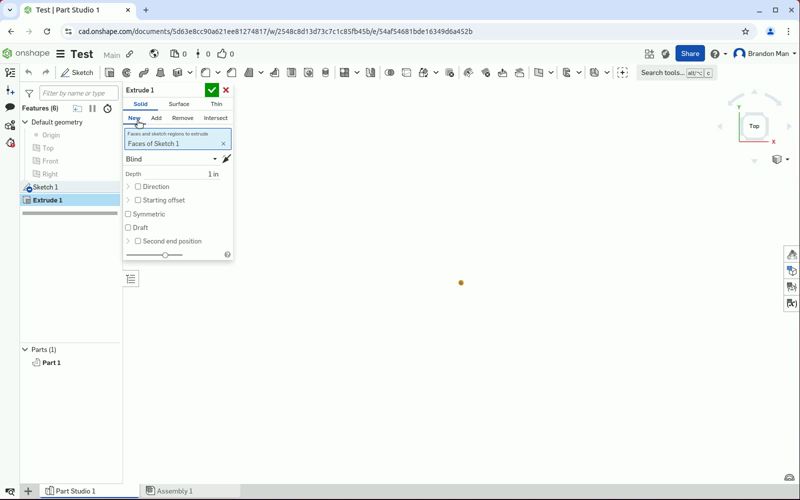
key(tab, 4)
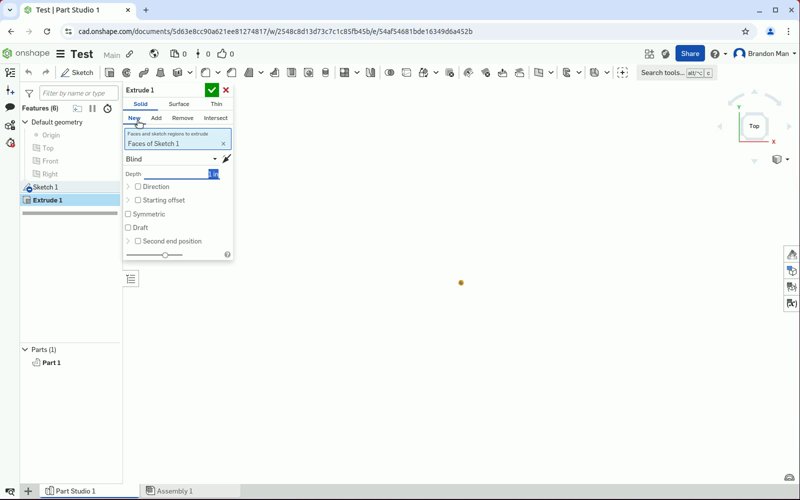
text(23.108)
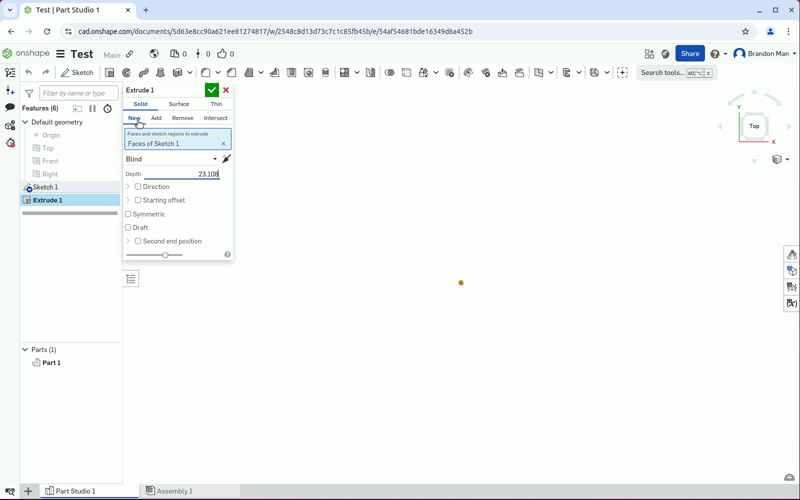
key(enter)
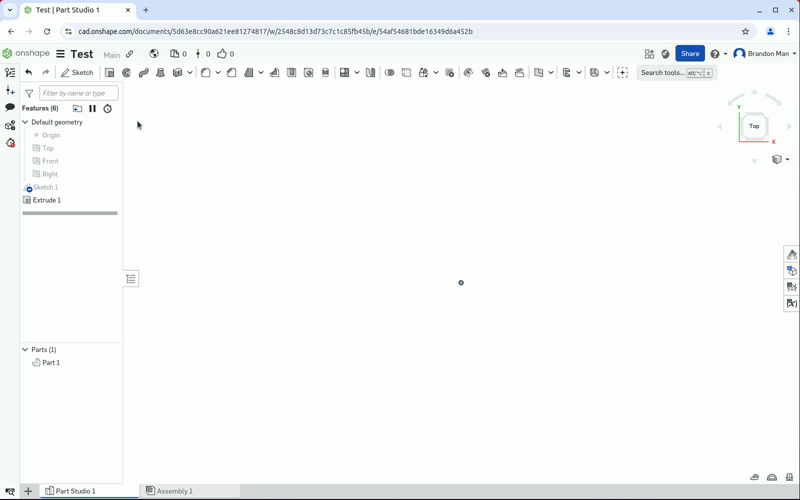
key(shift+h)
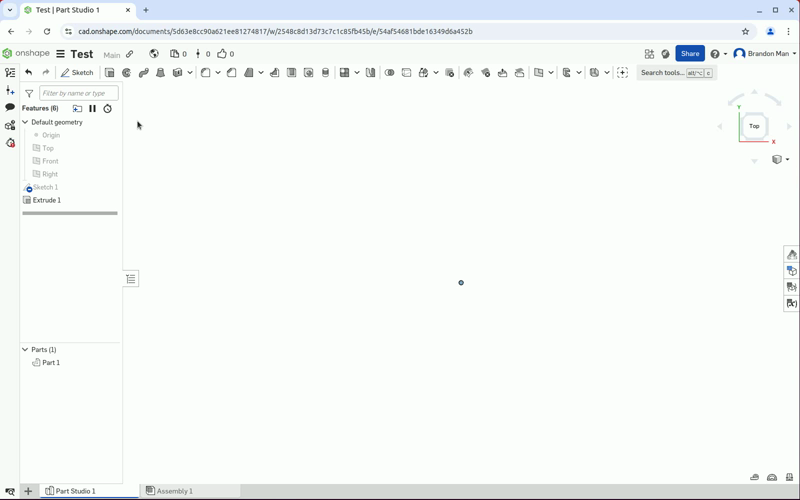
key(shift+h)
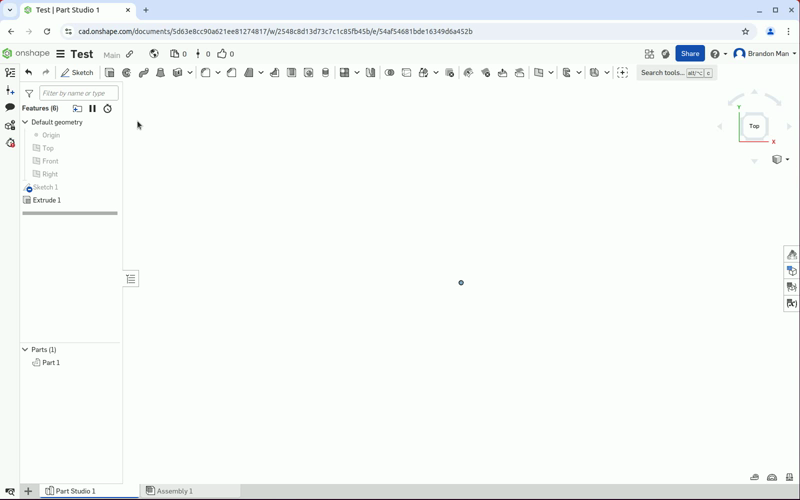
mouse_move(73, 189)
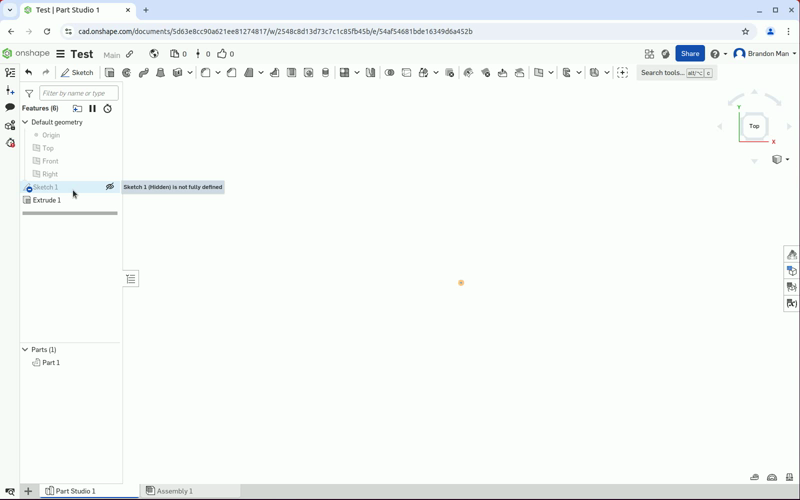
click(73, 189)
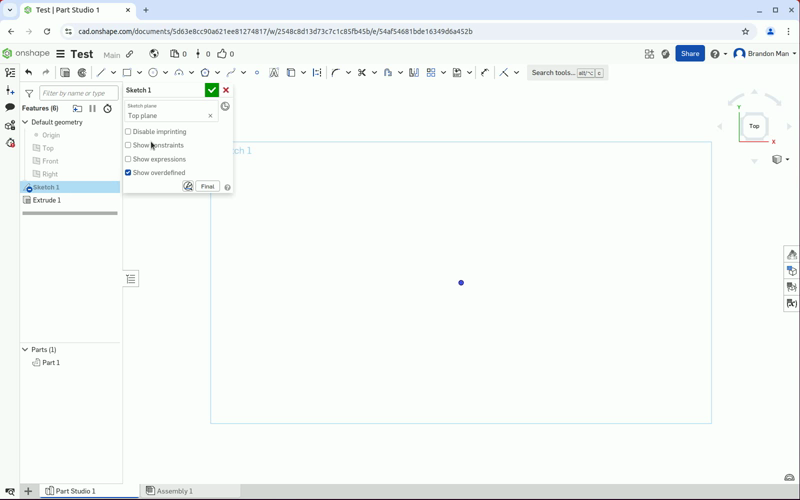
mouse_move(229, 92)
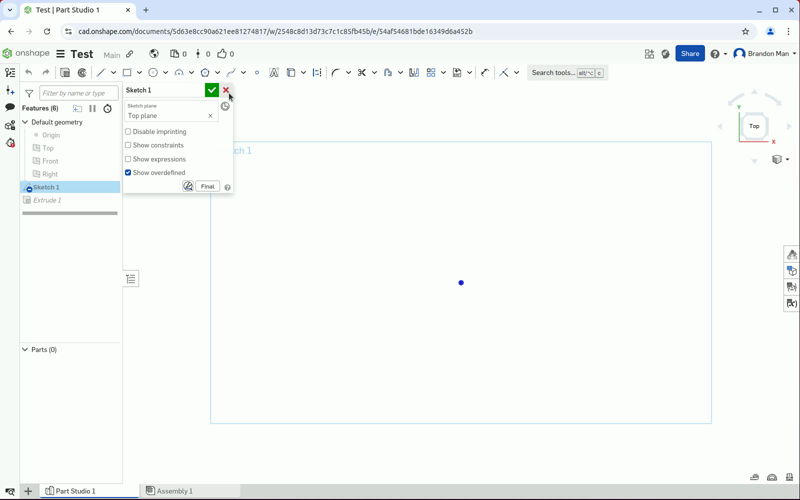
click(229, 92)
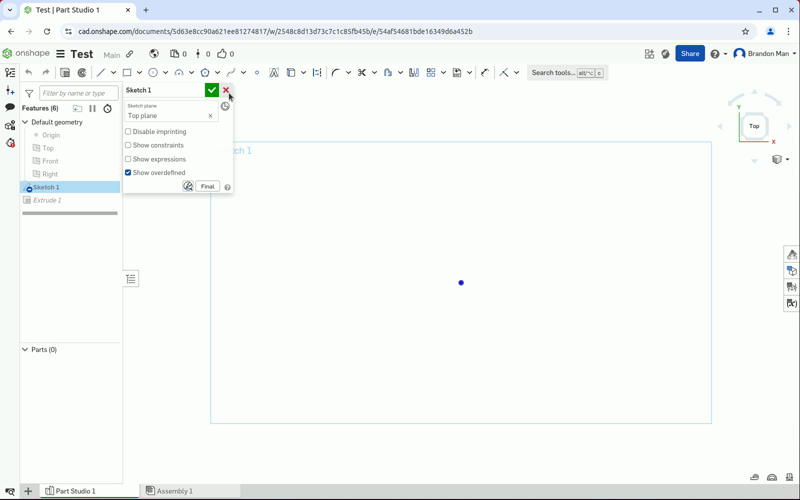
key(shift+s)
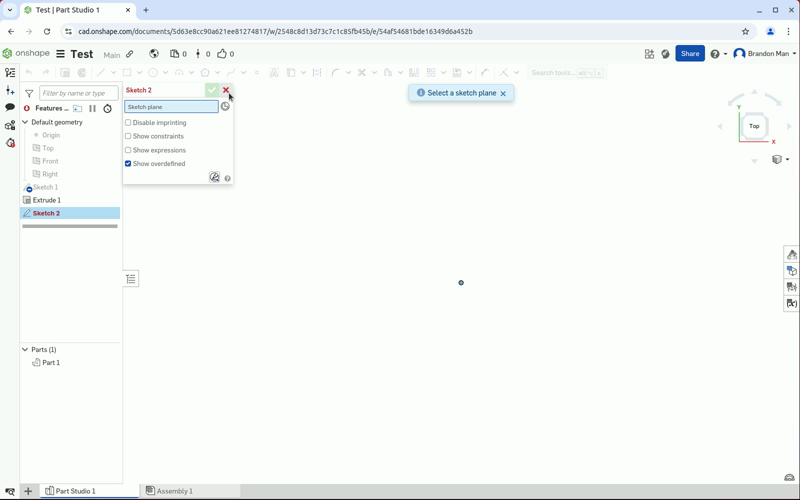
mouse_move(73, 150)
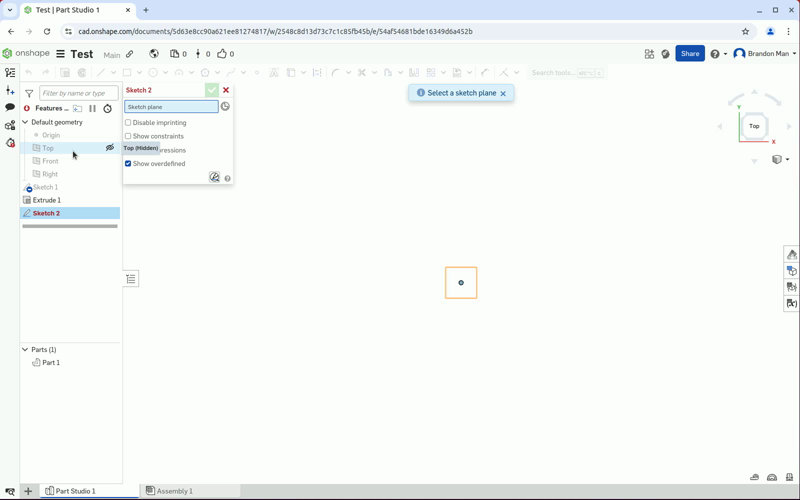
click(73, 150)
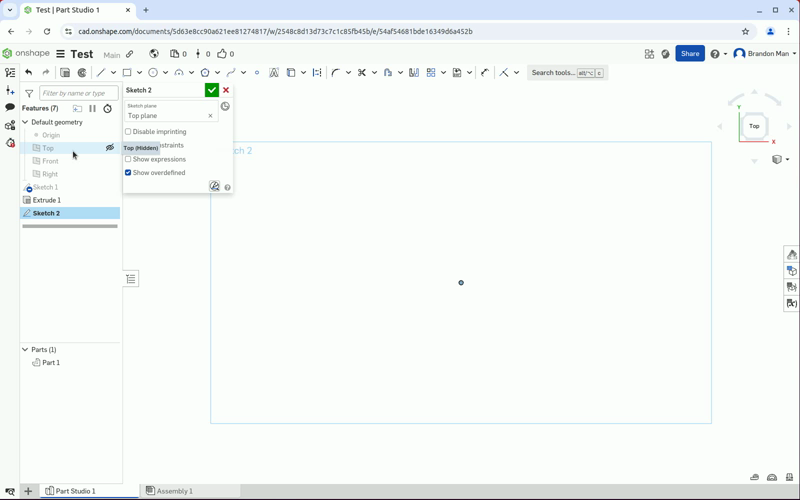
mouse_move(73, 352)
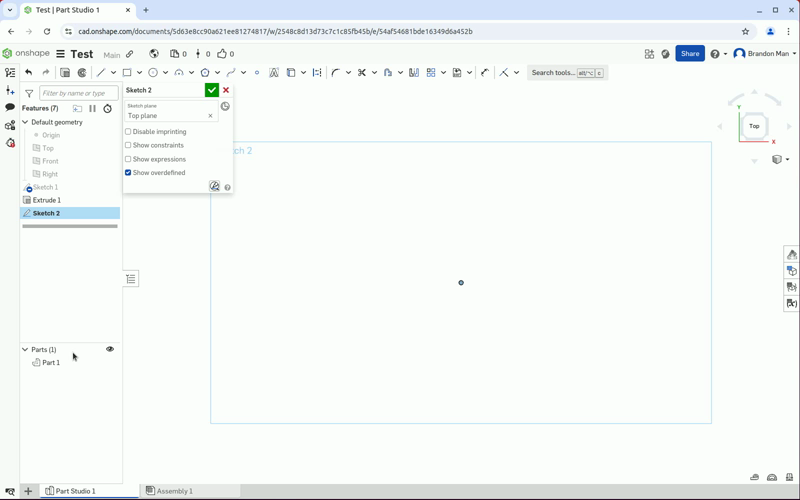
key(y)
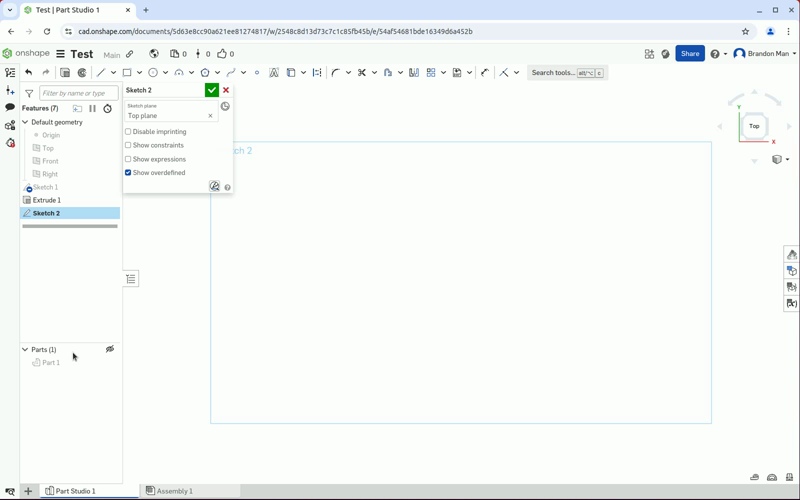
key(c)
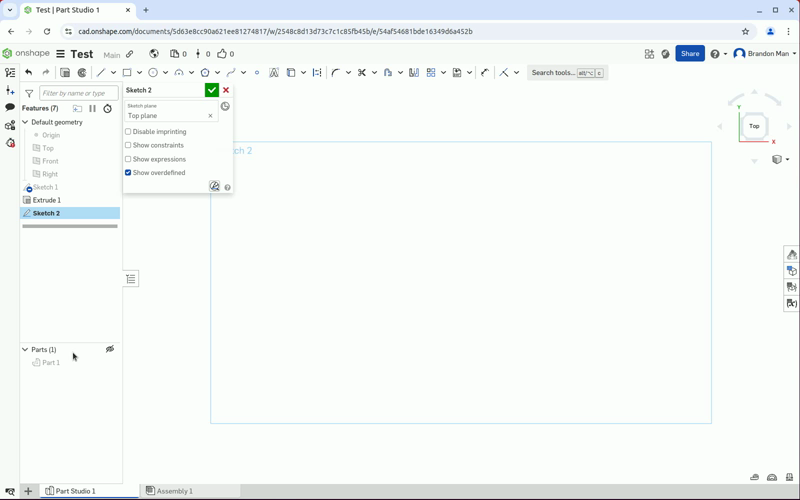
key_down(shift)
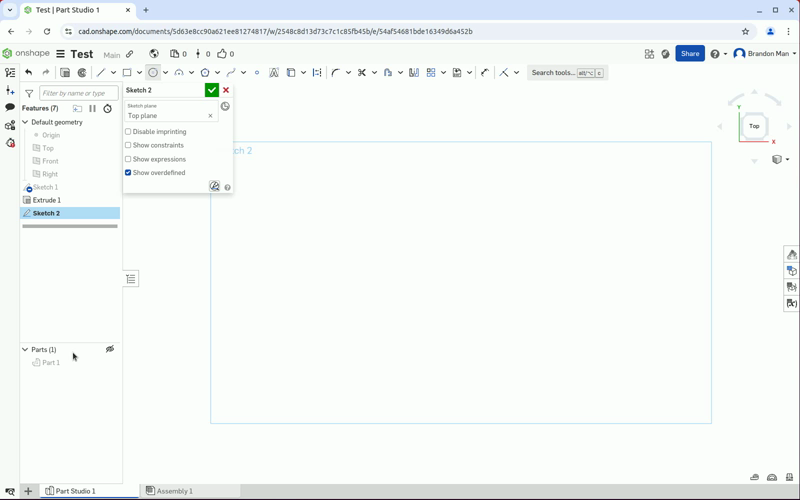
mouse_move(461, 282)
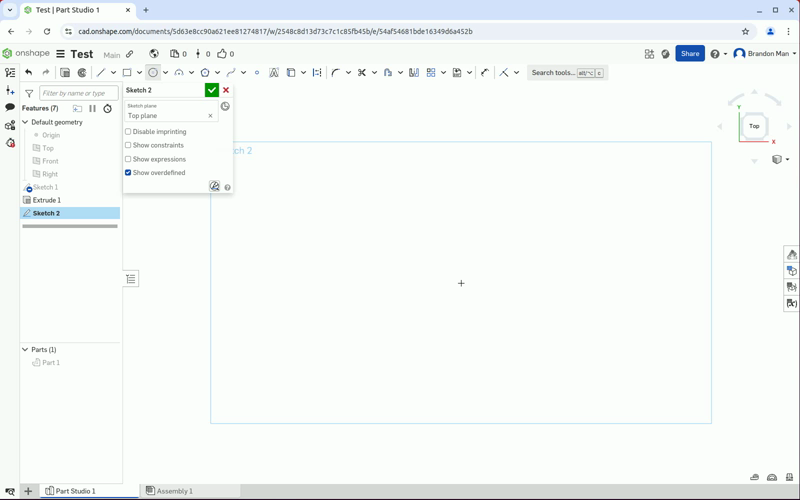
click(461, 282)
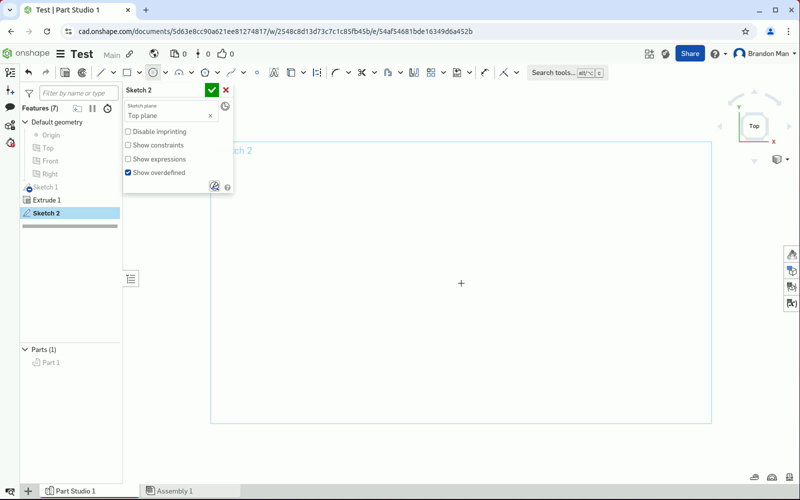
key_up(shift)
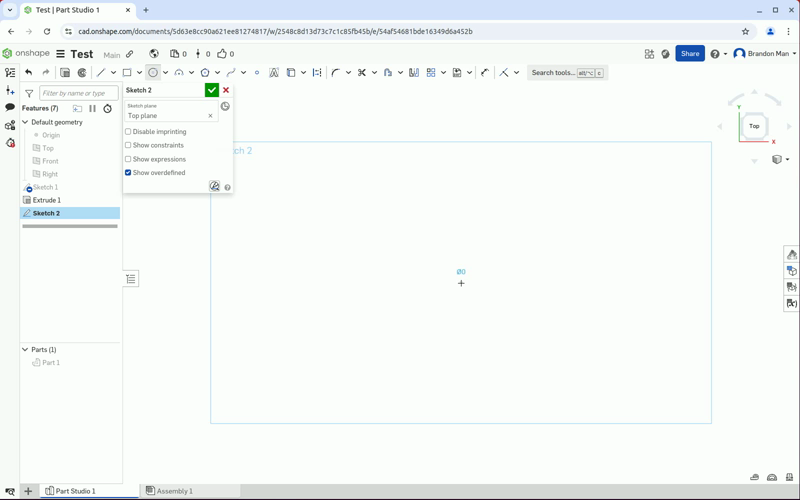
mouse_move(463, 282)
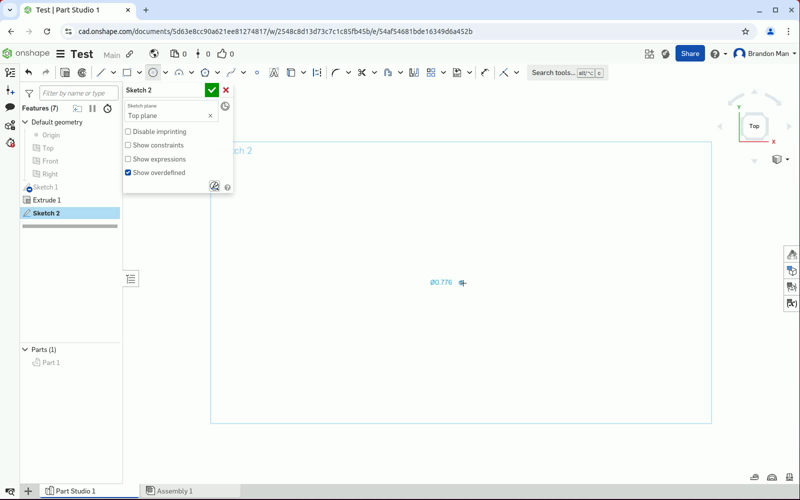
scroll(6)
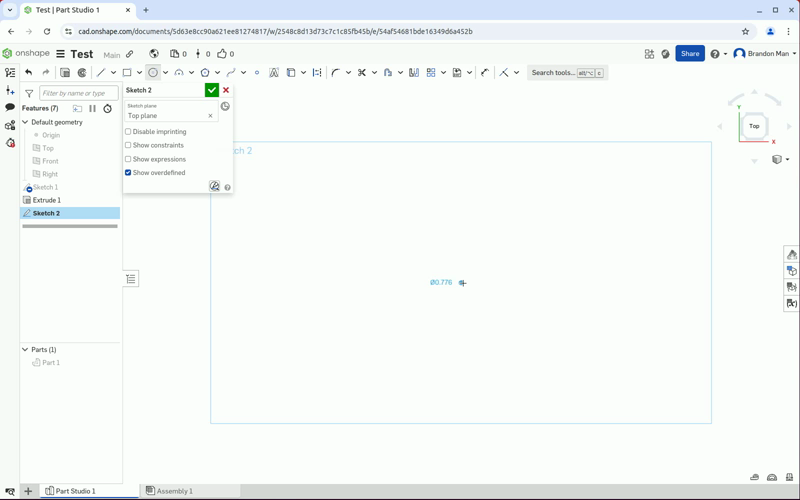
scroll(6)
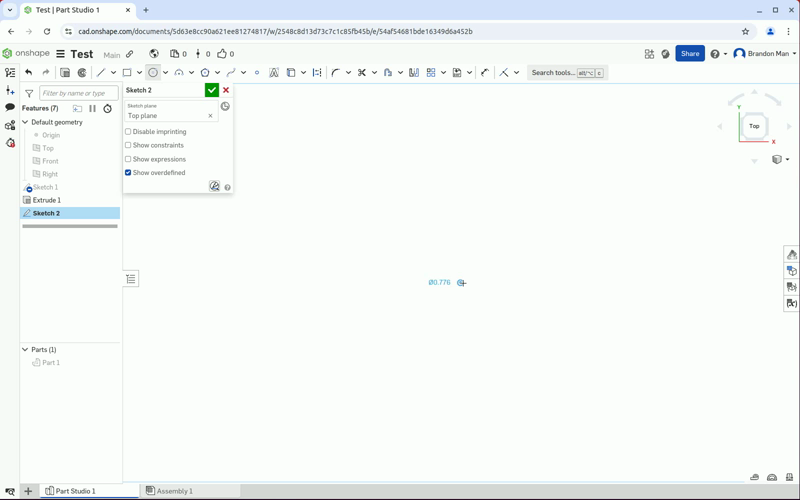
scroll(6)
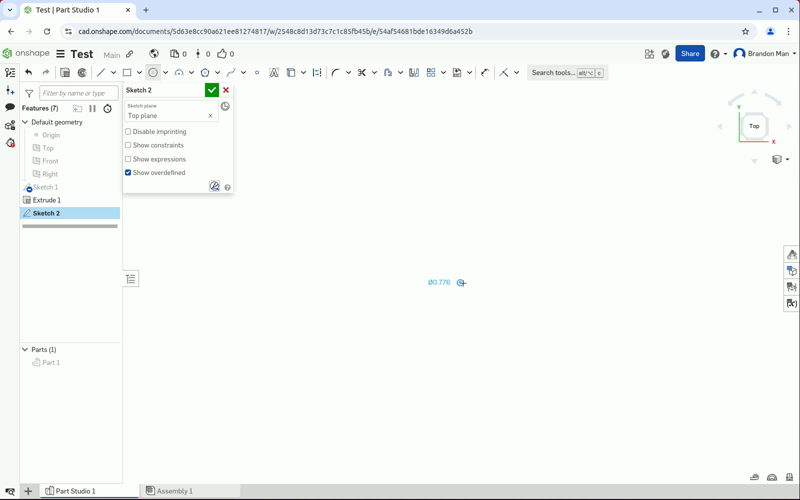
scroll(6)
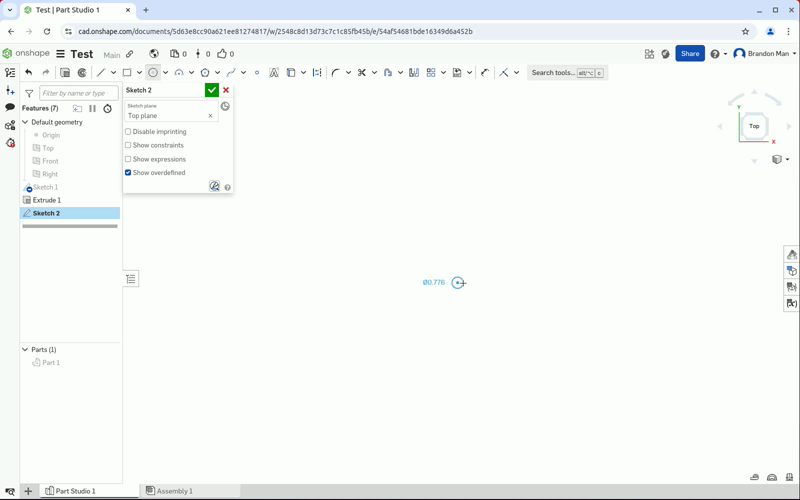
scroll(6)
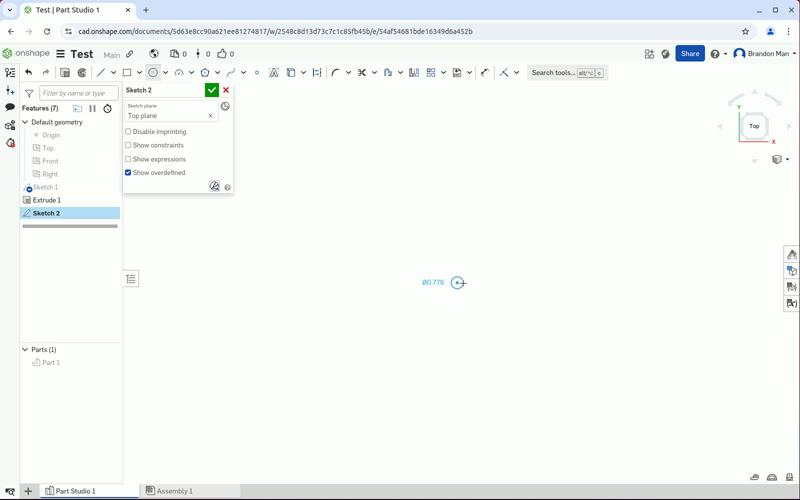
scroll(6)
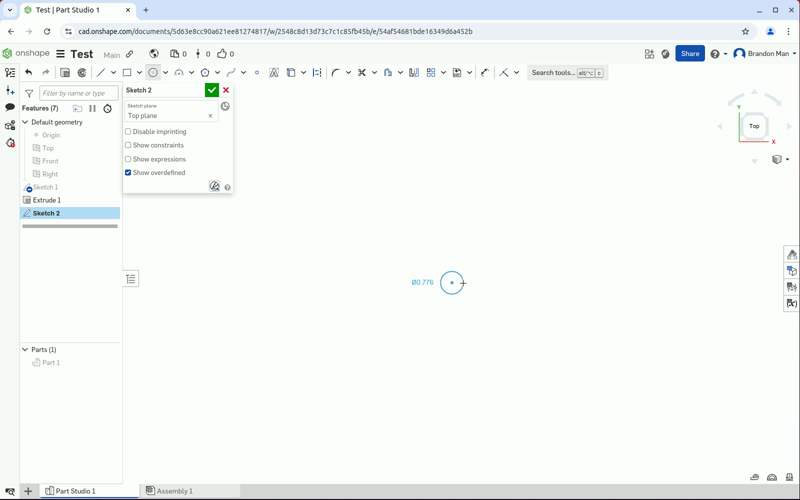
scroll(6)
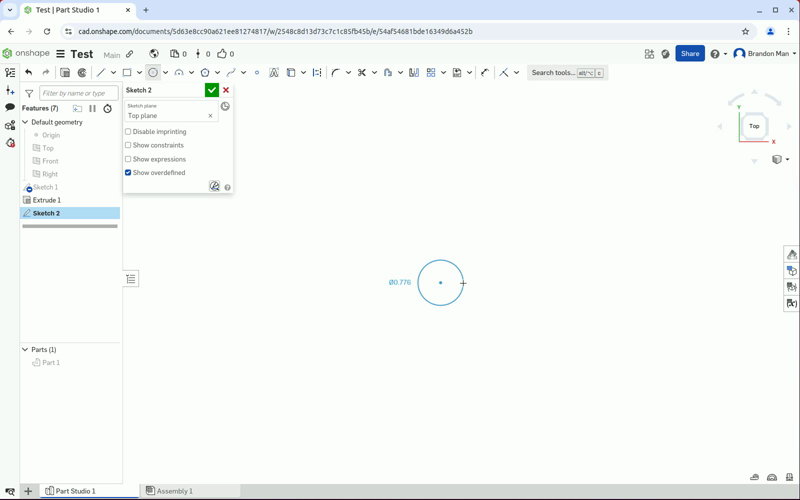
click(463, 282)
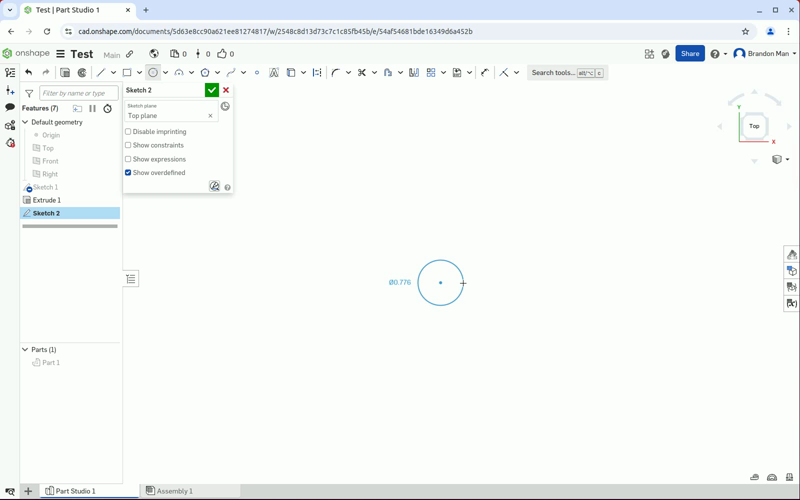
scroll(-6)
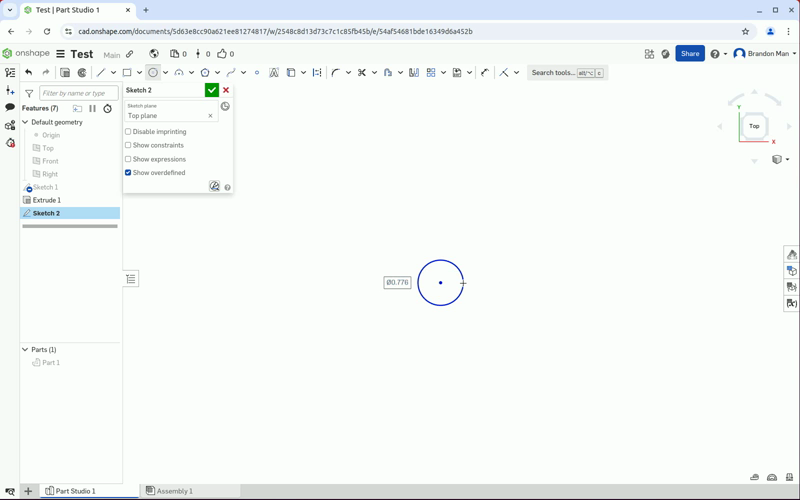
scroll(-6)
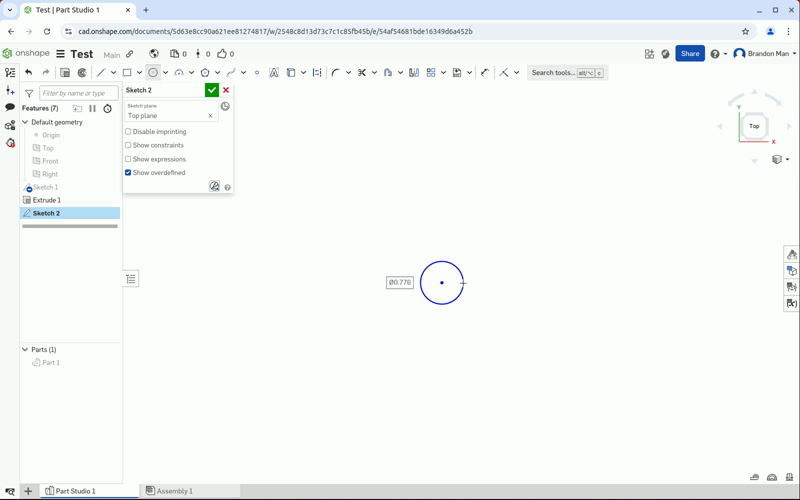
scroll(-6)
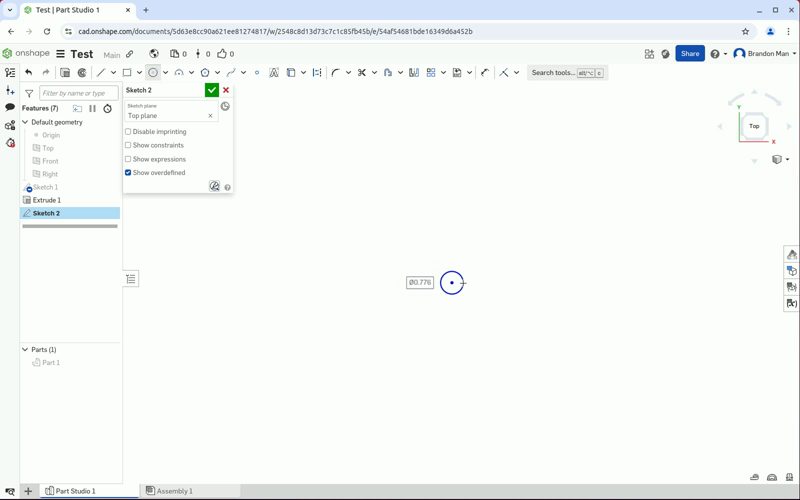
scroll(-6)
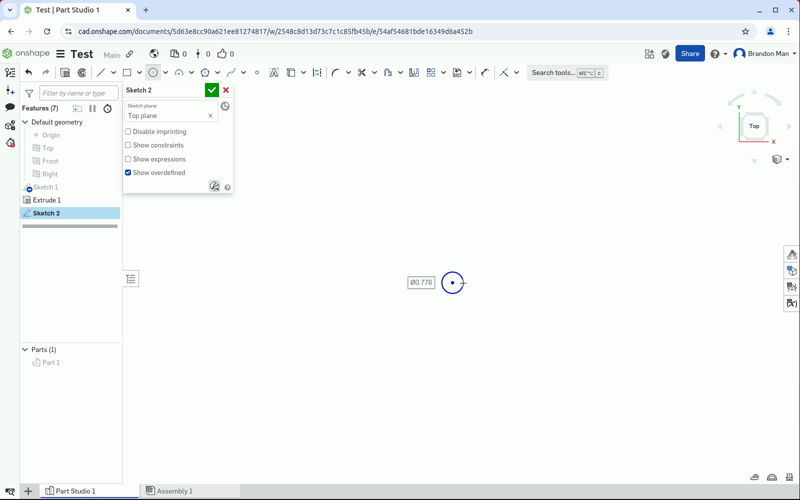
scroll(-6)
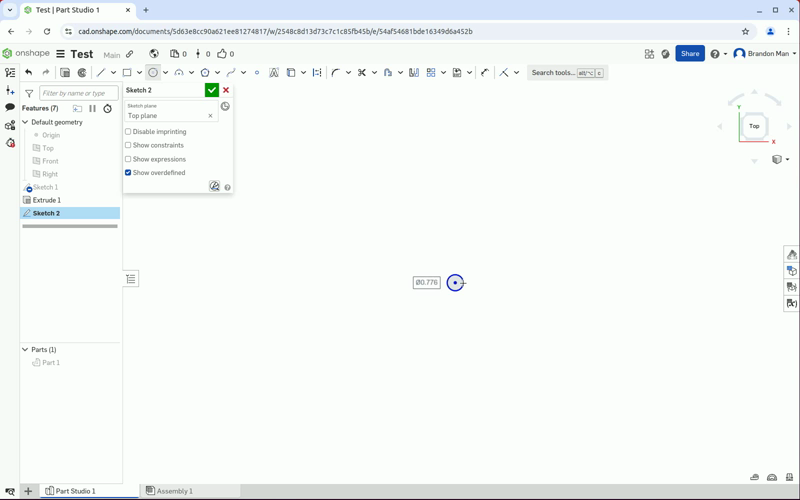
scroll(-6)
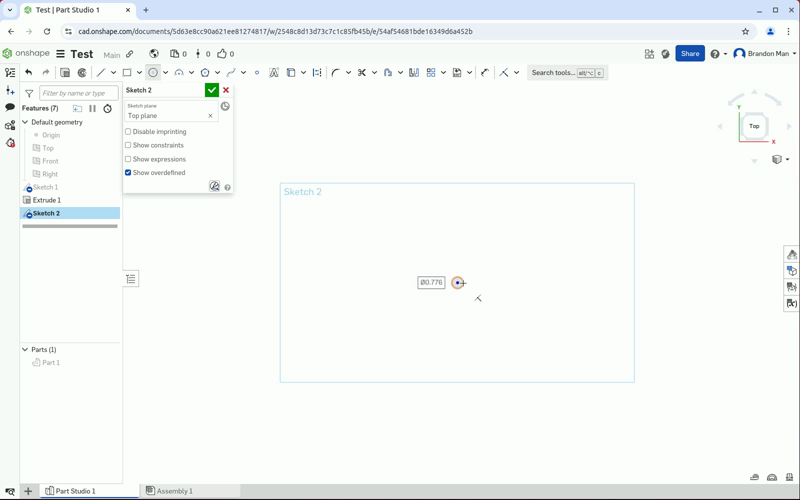
scroll(-6)
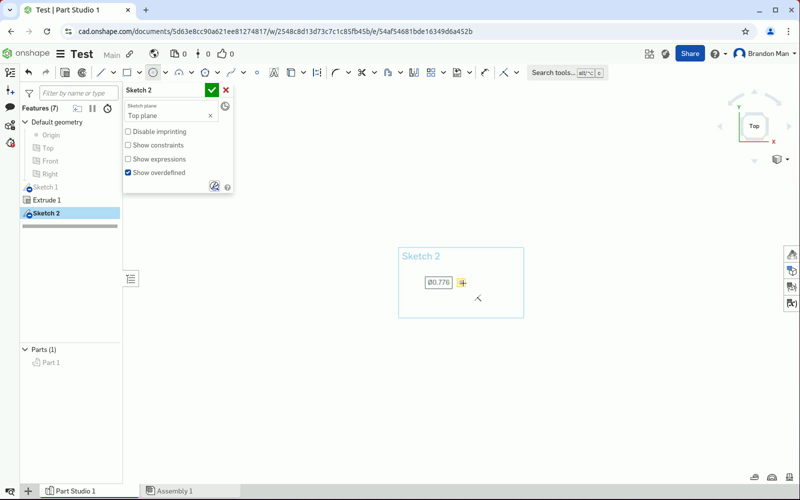
key(esc)
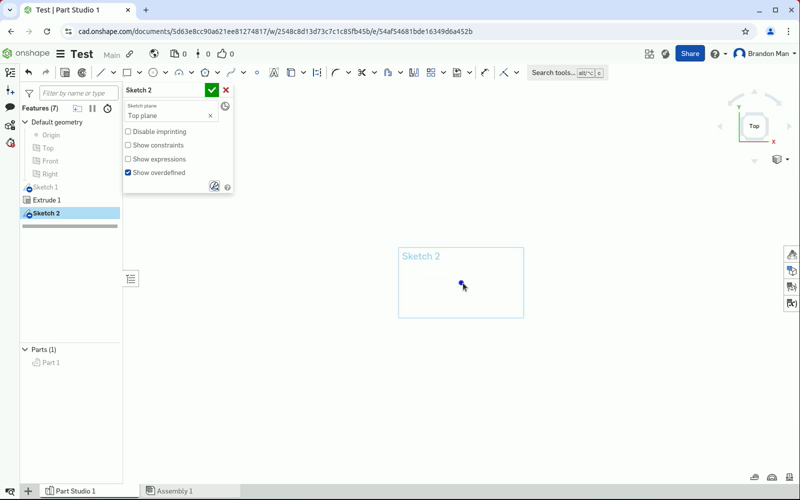
mouse_move(462, 282)
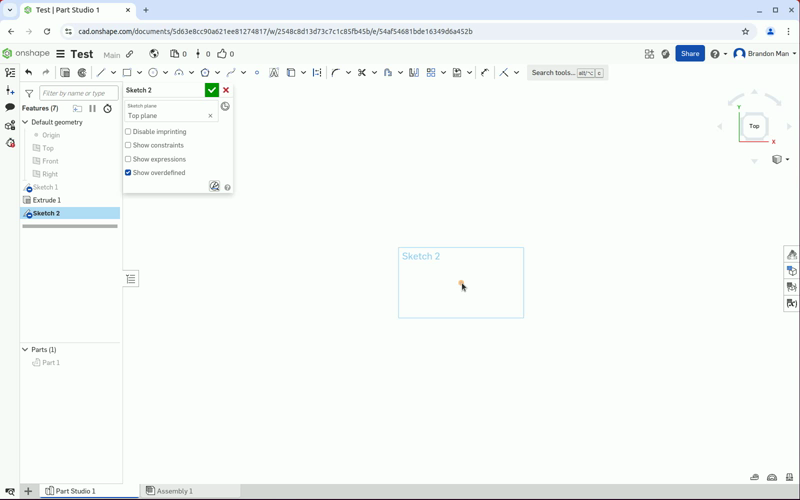
scroll(6)
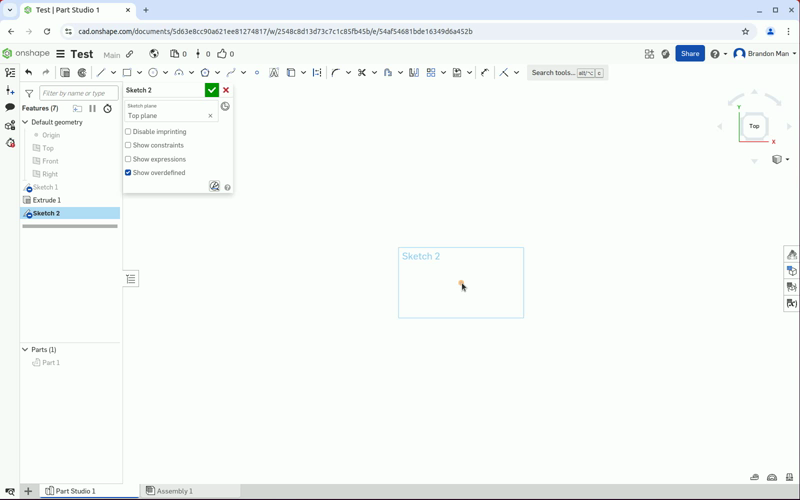
scroll(6)
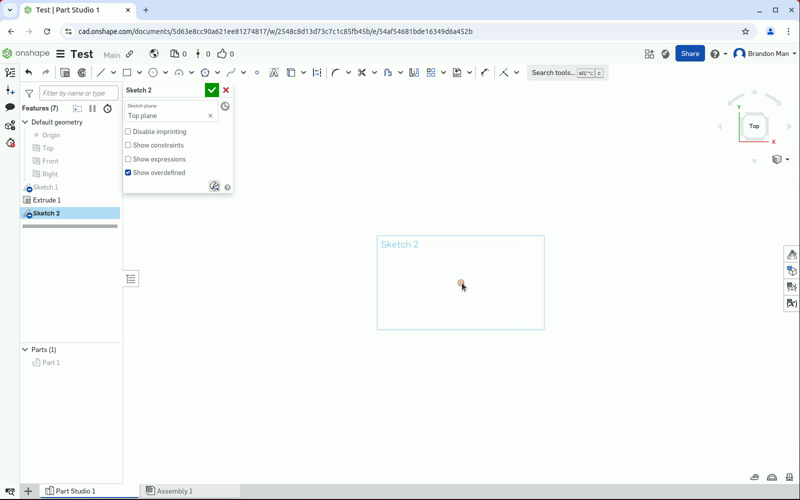
scroll(6)
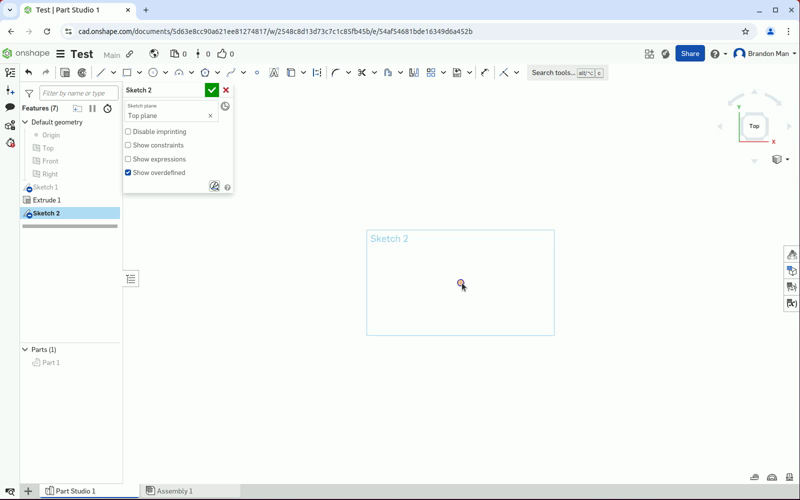
scroll(6)
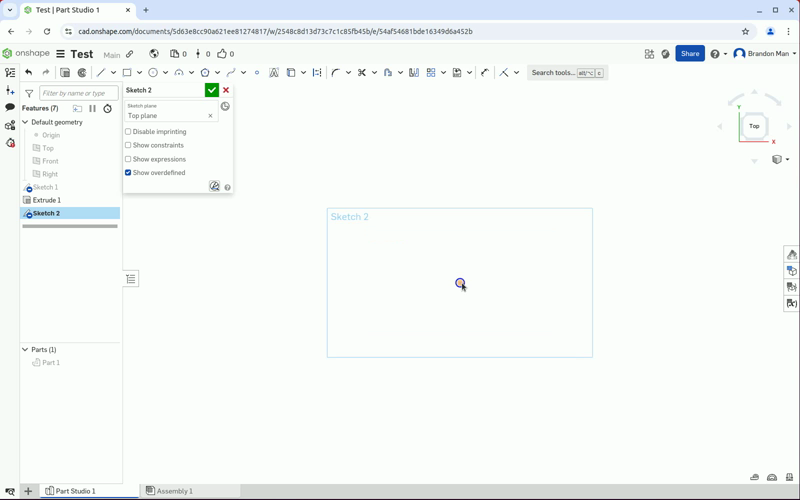
scroll(6)
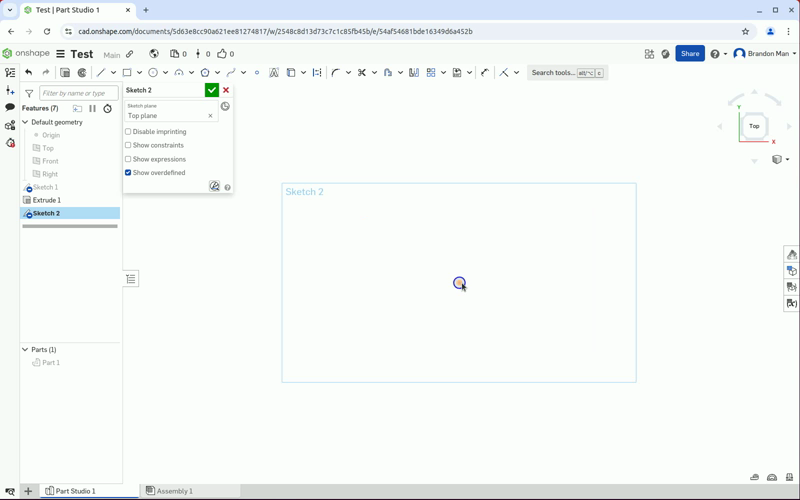
scroll(6)
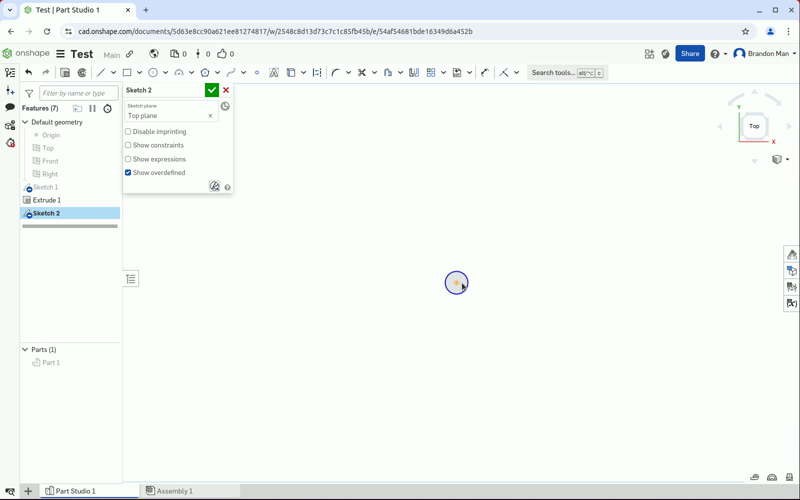
scroll(6)
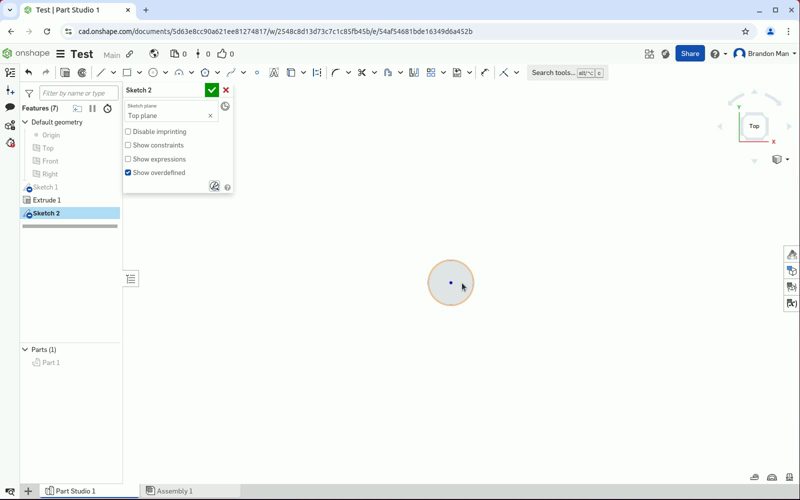
click(462, 282)
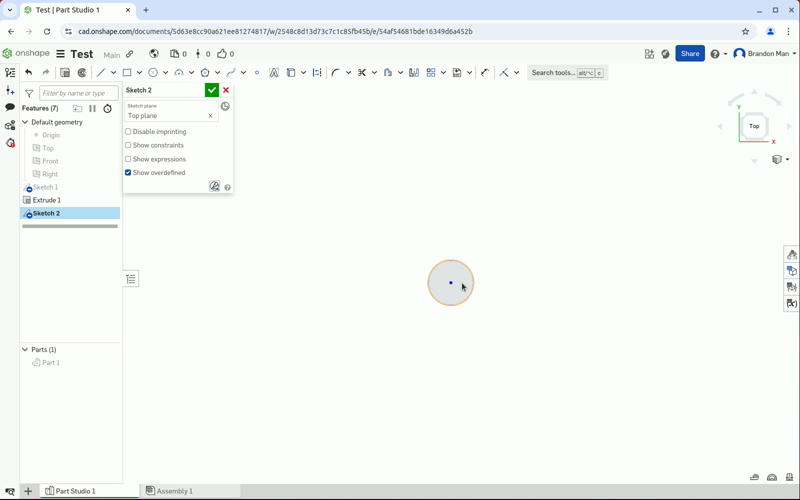
scroll(-6)
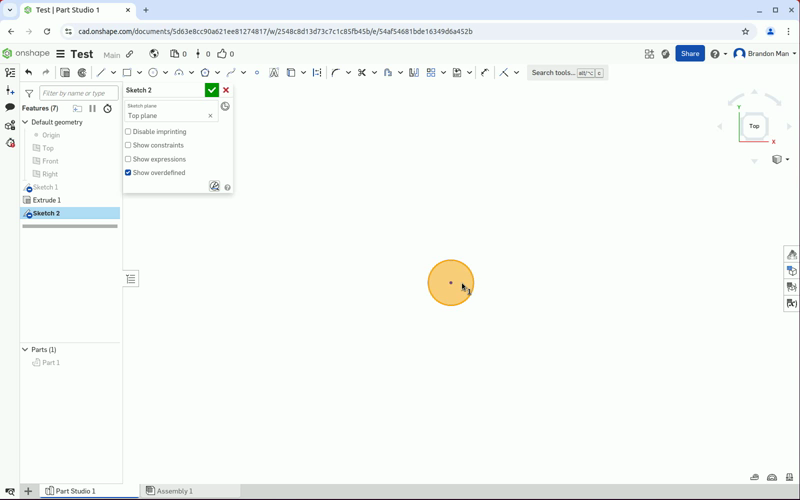
scroll(-6)
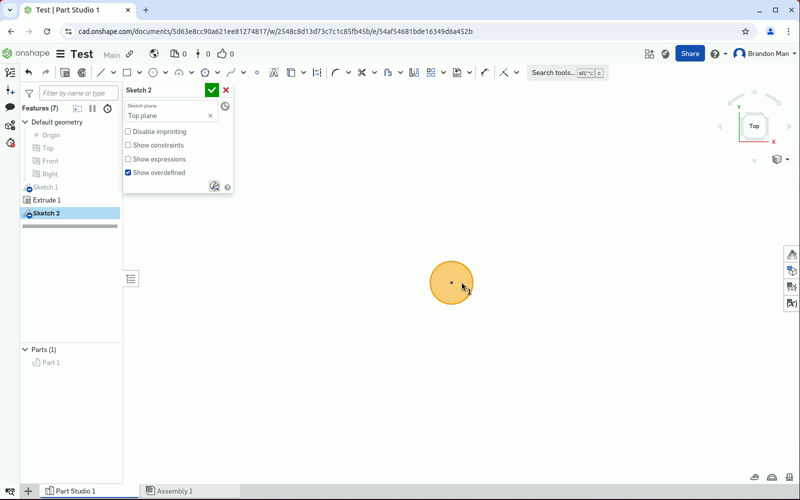
scroll(-6)
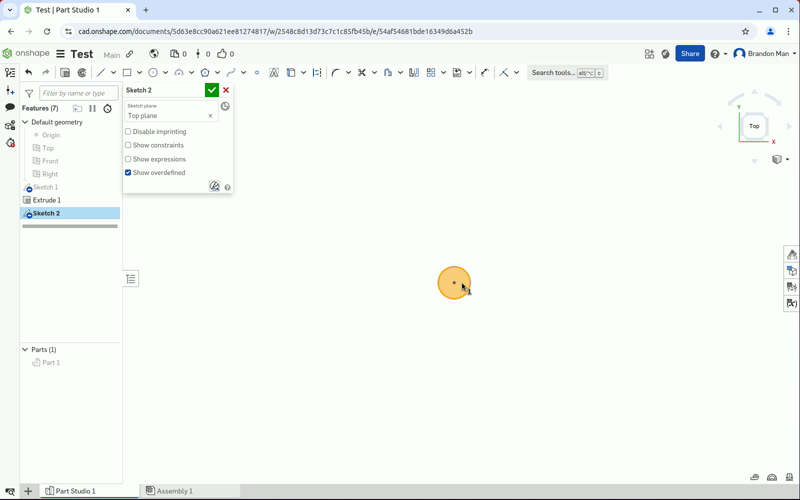
scroll(-6)
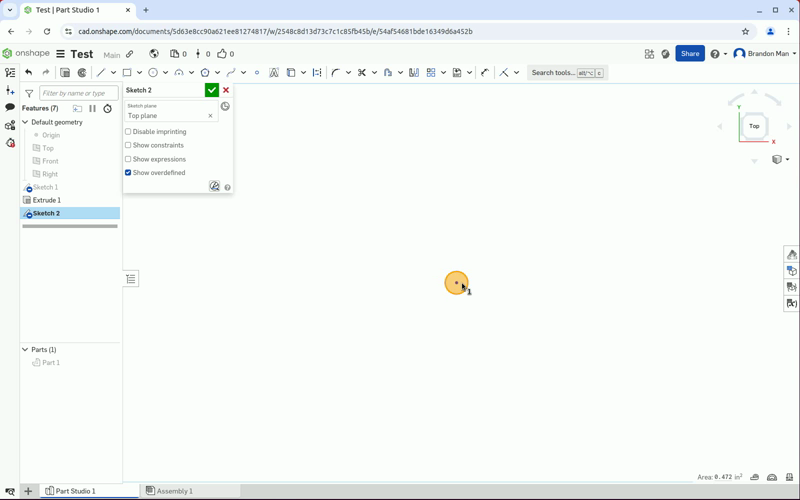
scroll(-6)
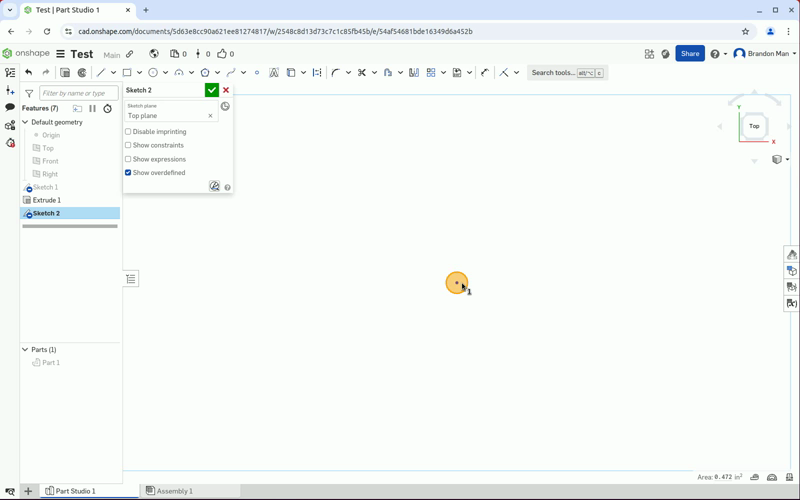
scroll(-6)
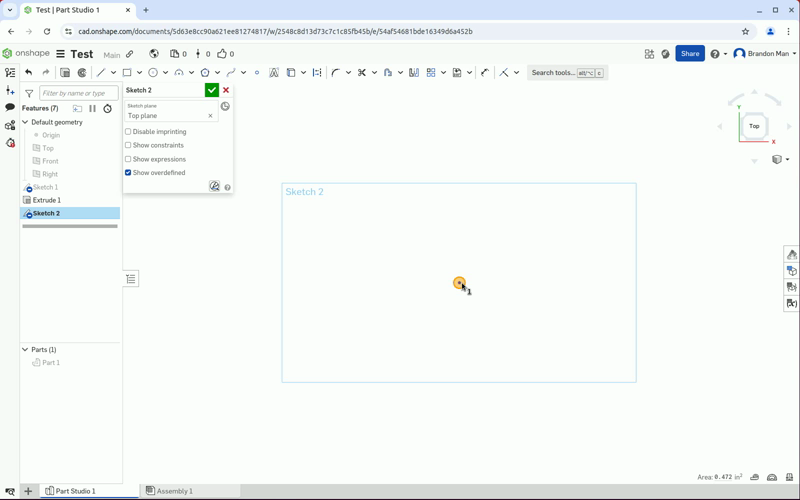
scroll(-6)
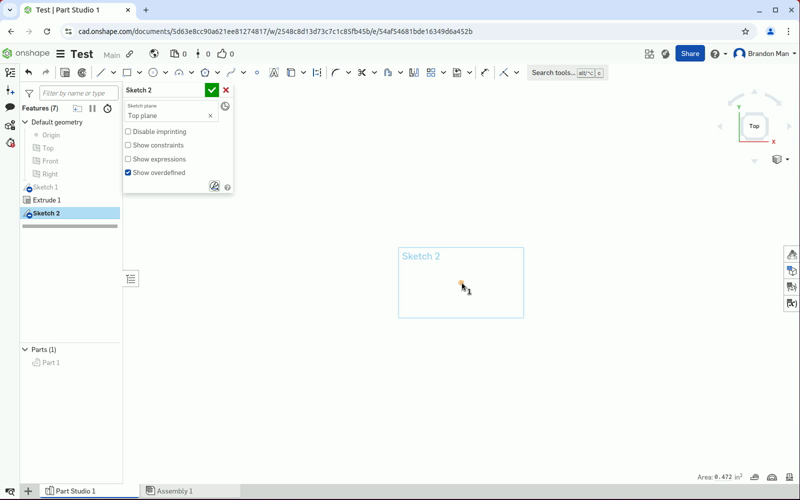
mouse_move(73, 352)
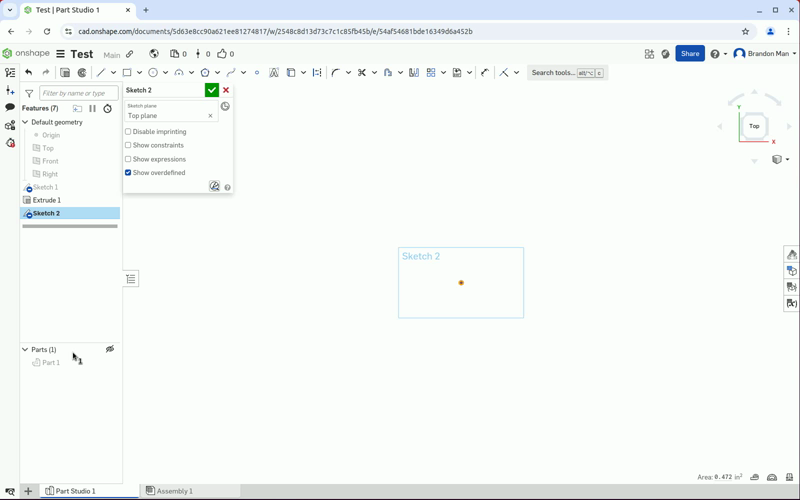
key(shift+y)
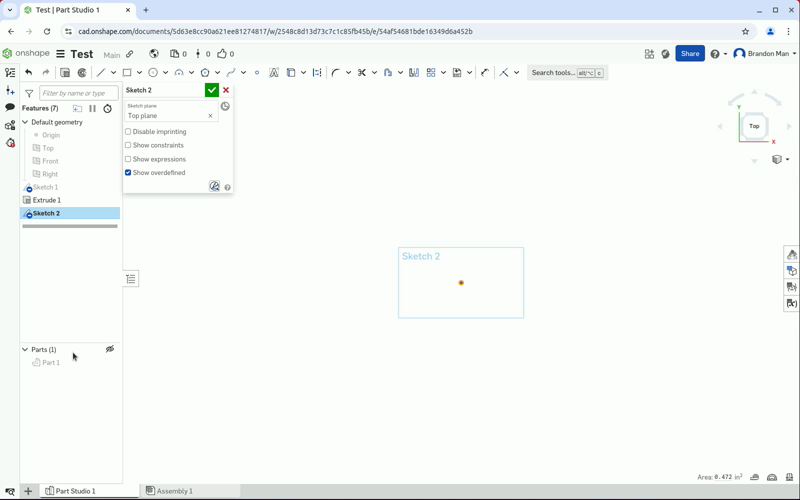
key(shift+e)
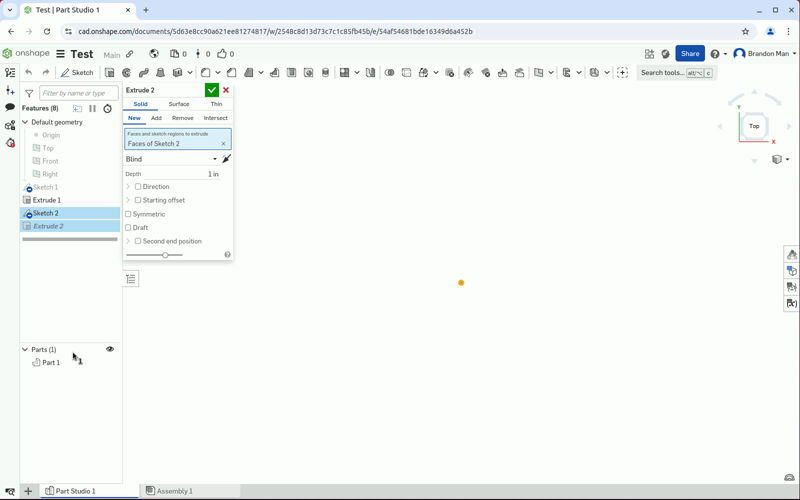
mouse_move(143, 106)
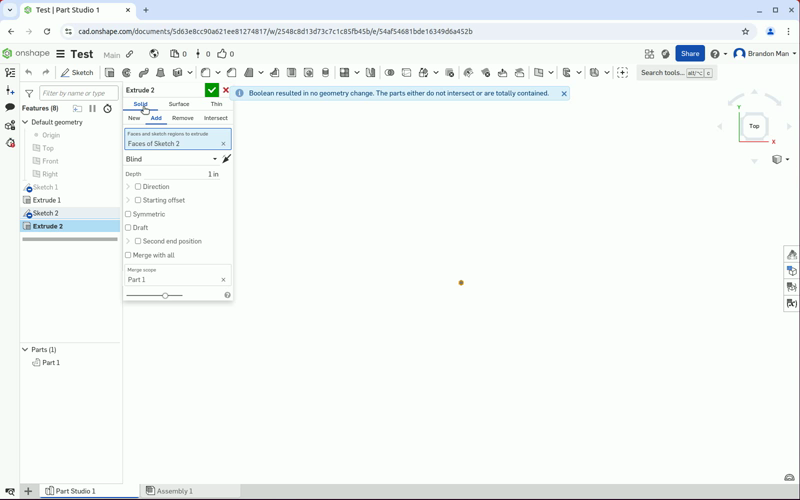
click(143, 106)
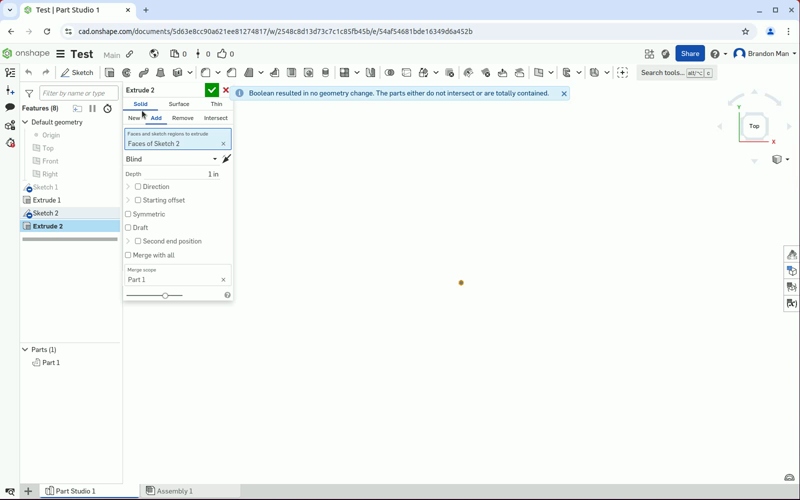
mouse_move(137, 120)
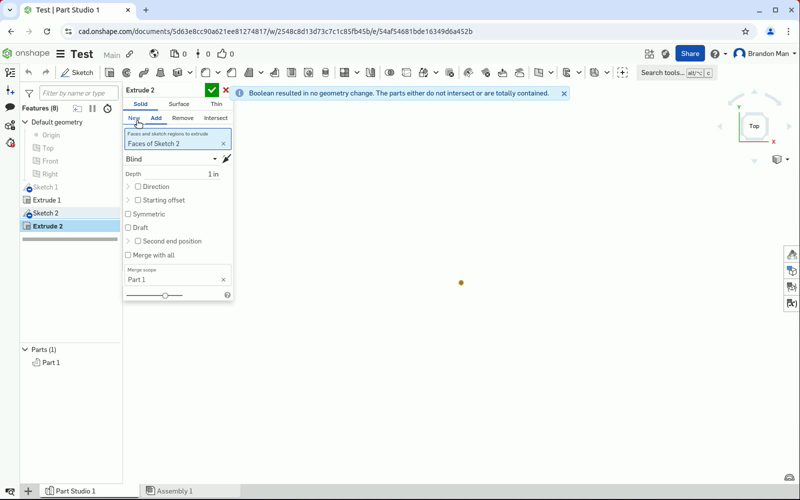
click(137, 120)
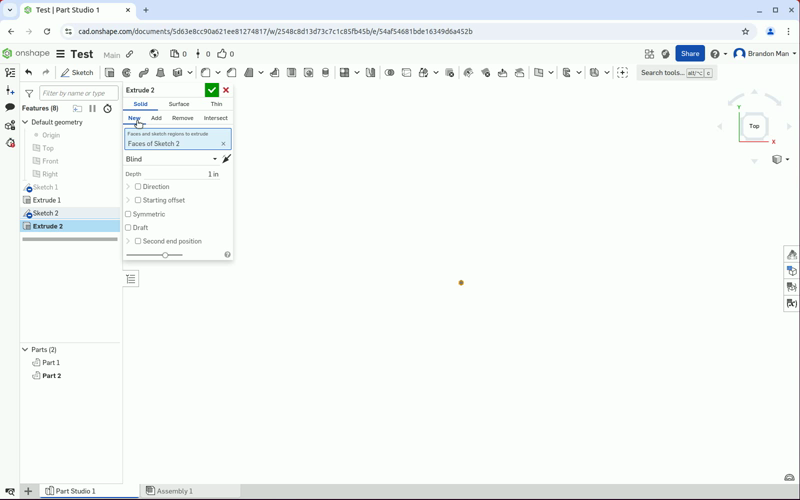
key(tab, 4)
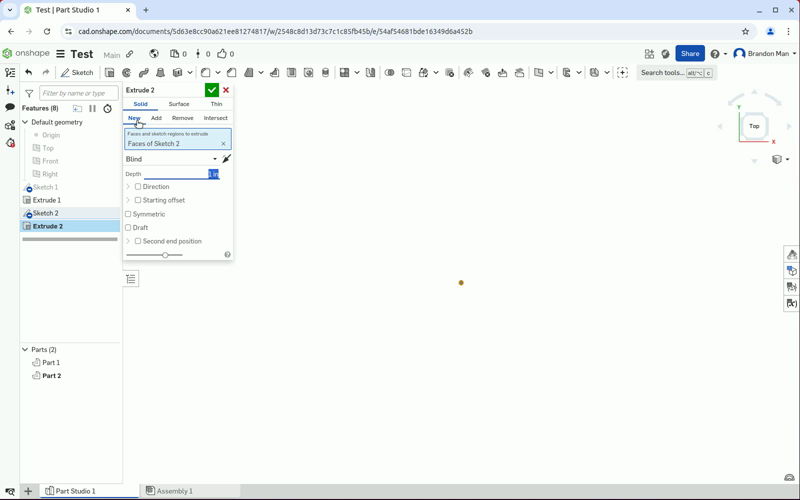
text(23.108)
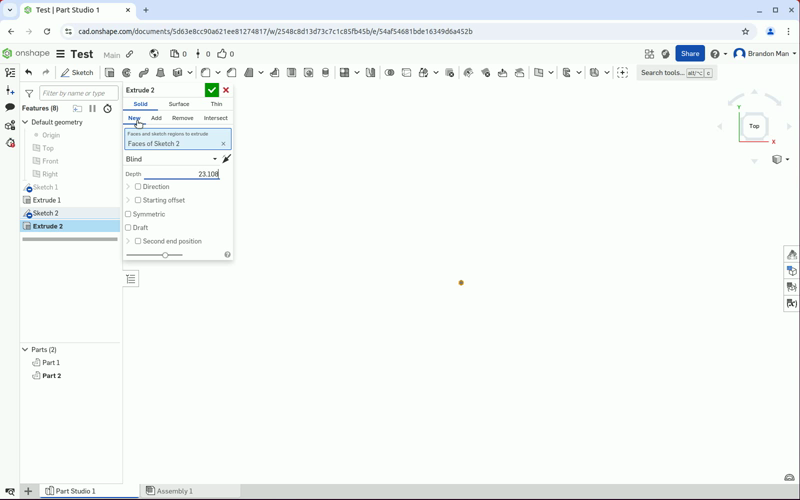
key(enter)
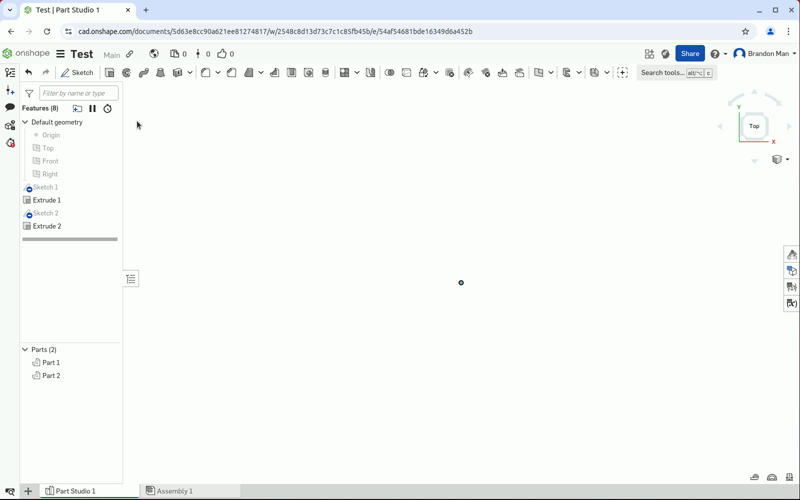
key(shift+h)
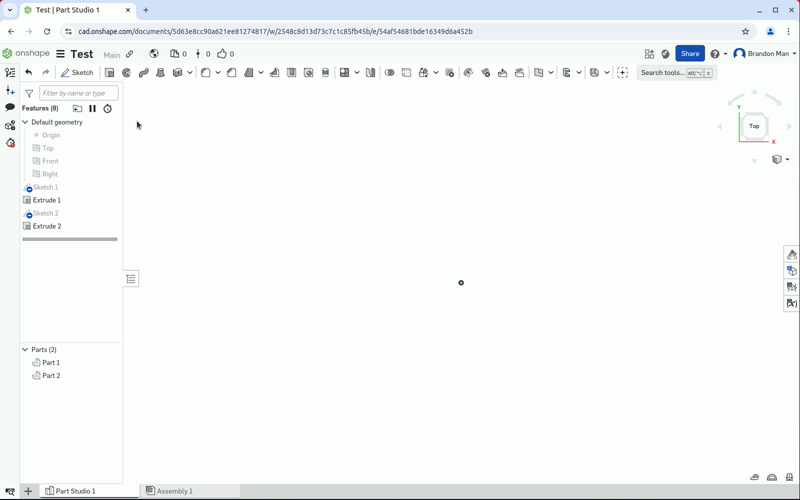
key(shift+h)
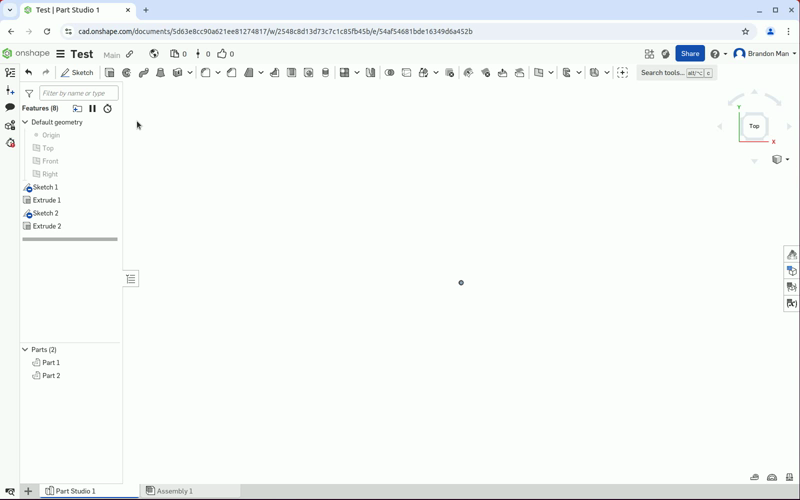
key(shift+7)
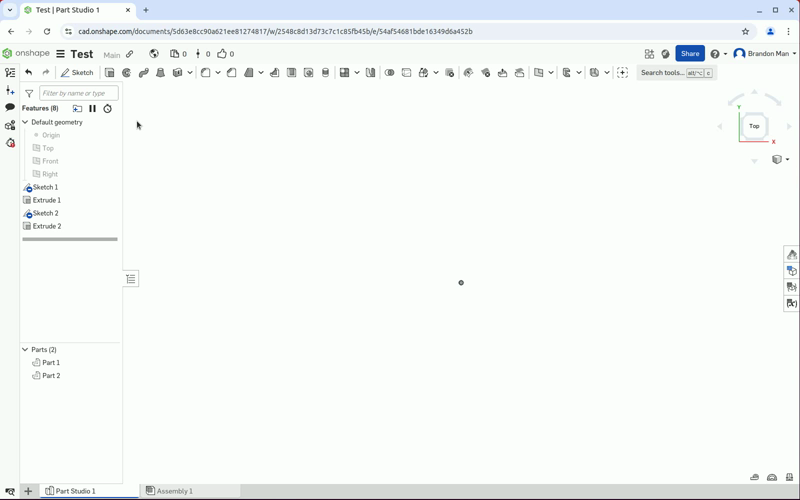
key(up, 3)
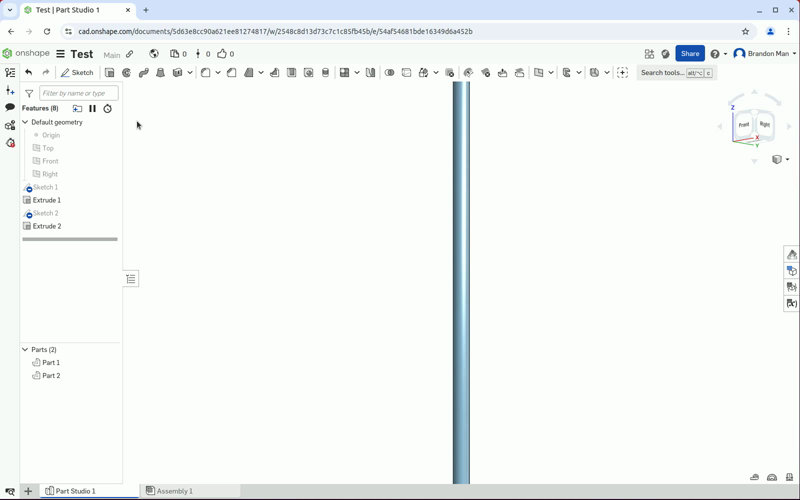
key(left, 3)
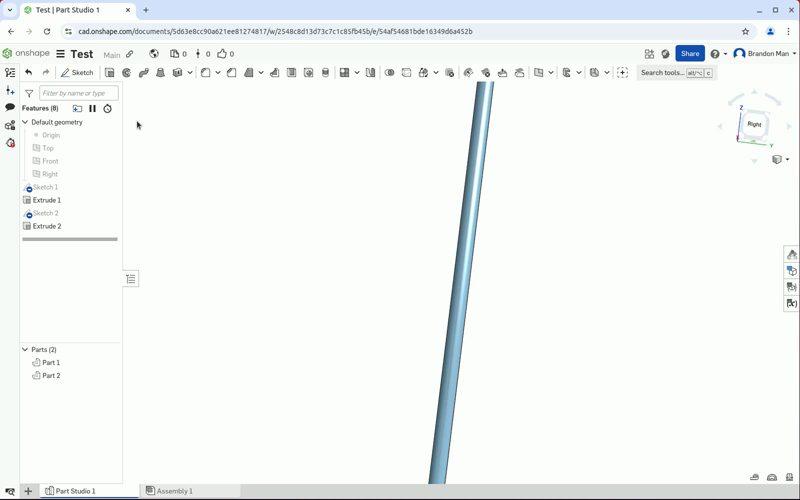
key(right, 3)
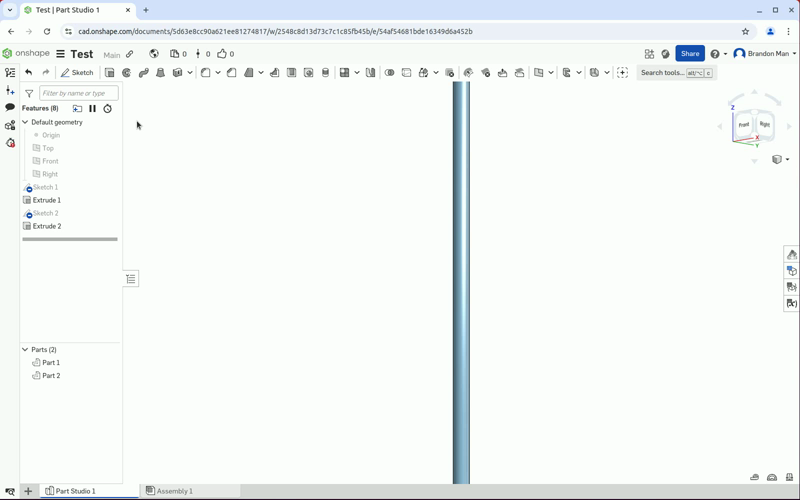
key(down, 3)
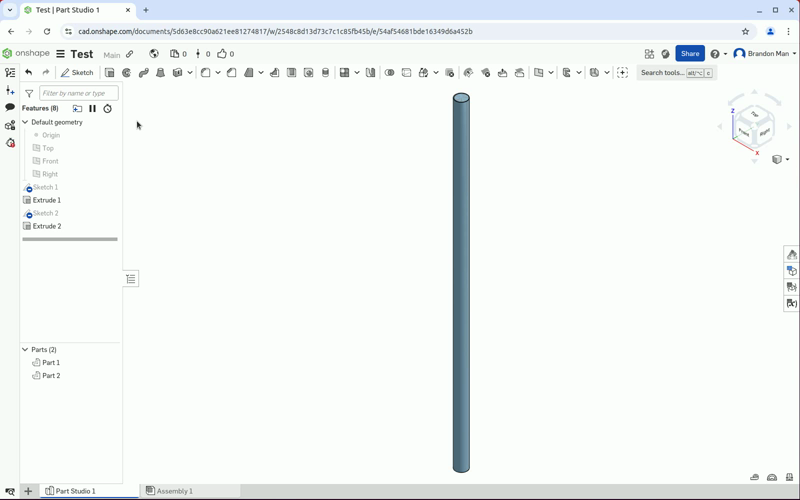
mouse_move(73, 189)
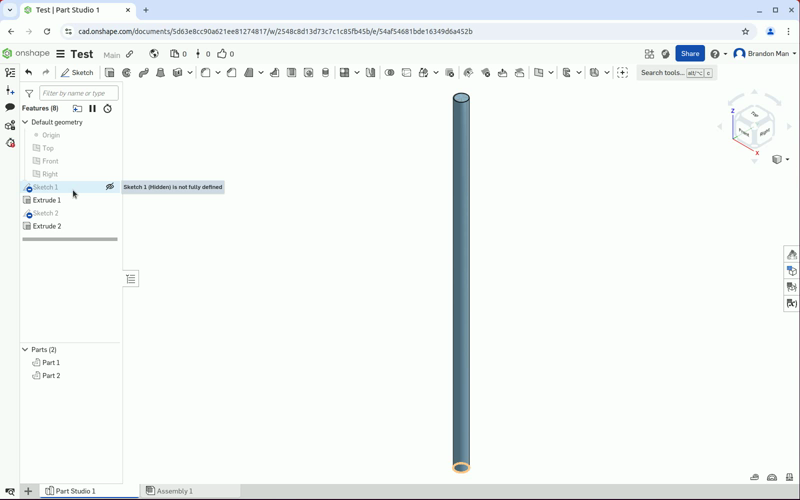
click(73, 189)